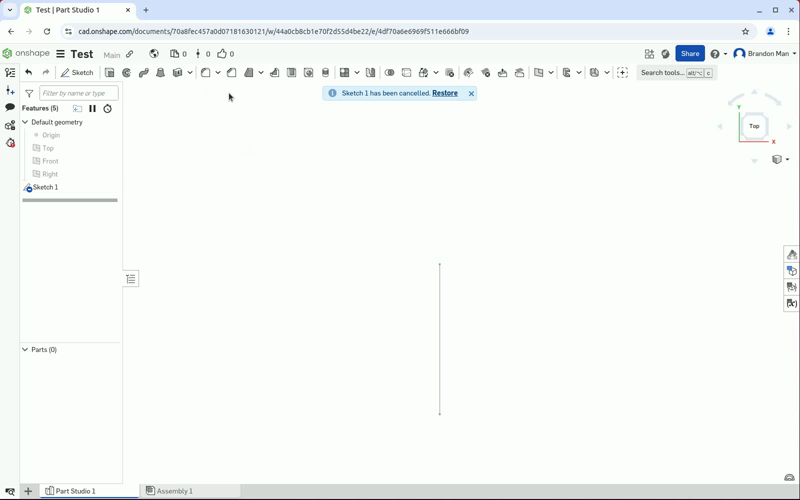
key(shift+h)
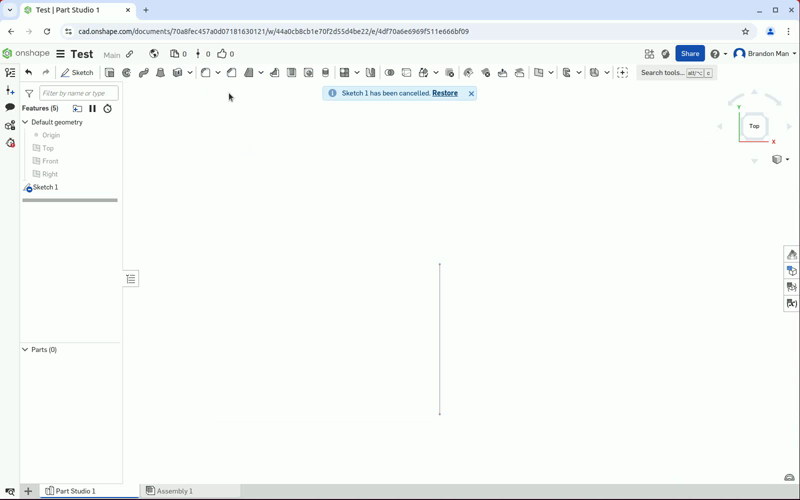
key(shift+s)
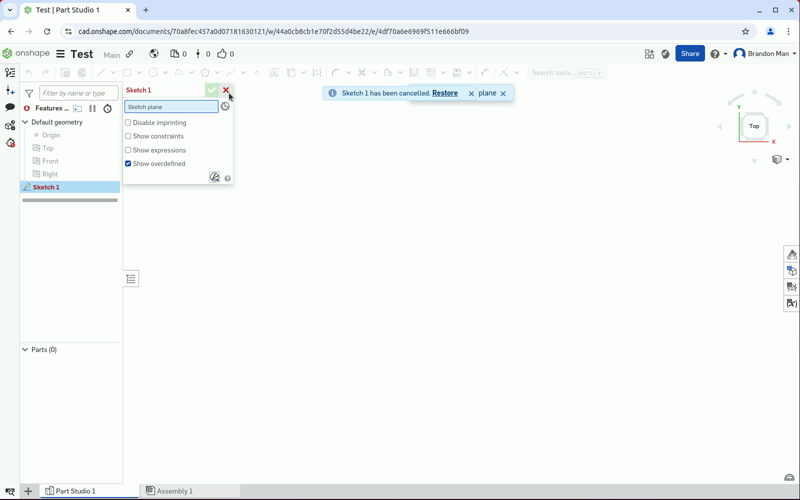
mouse_move(73, 150)
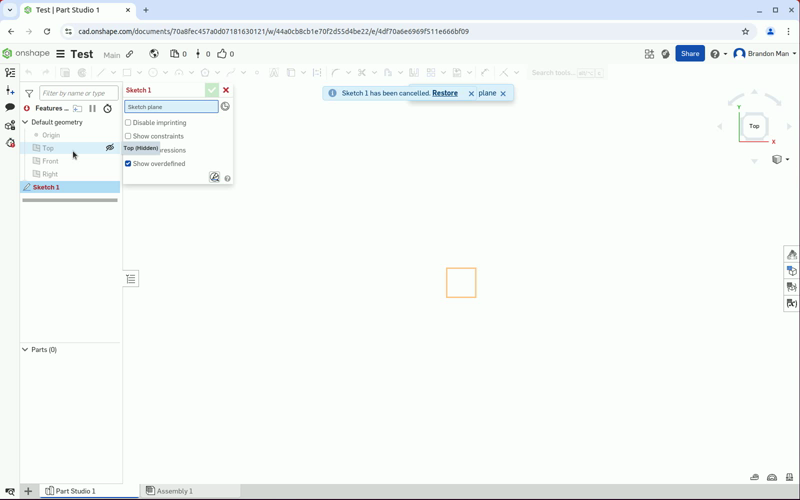
click(73, 150)
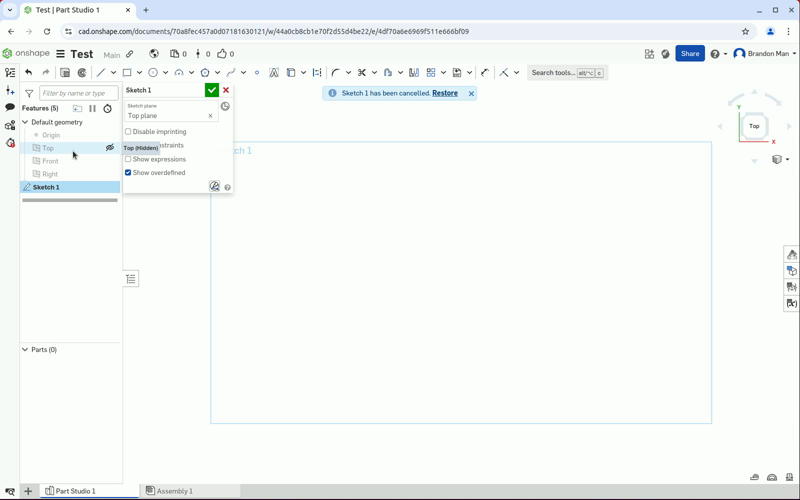
mouse_move(73, 352)
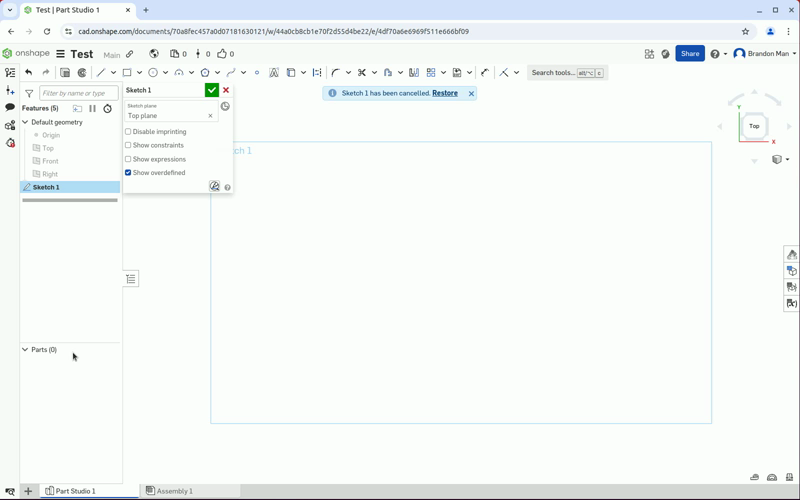
key(y)
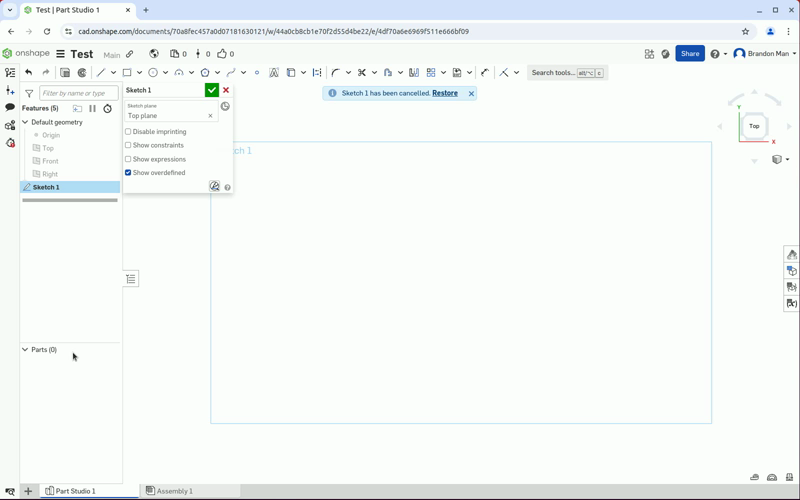
key(l)
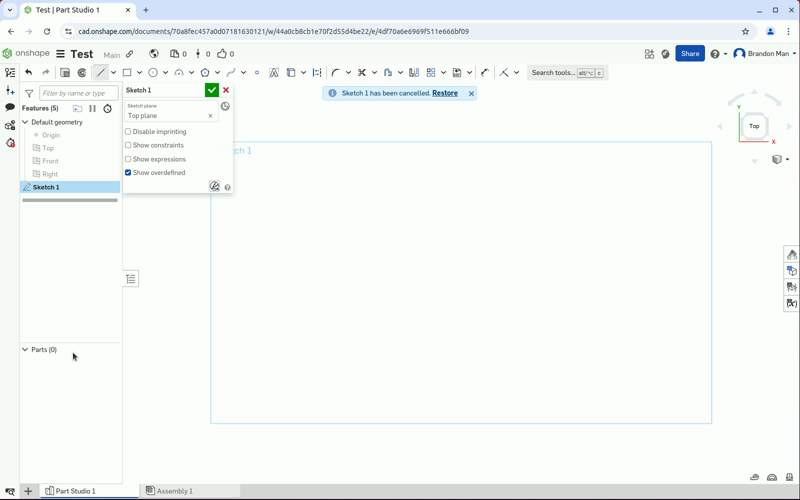
key_down(shift)
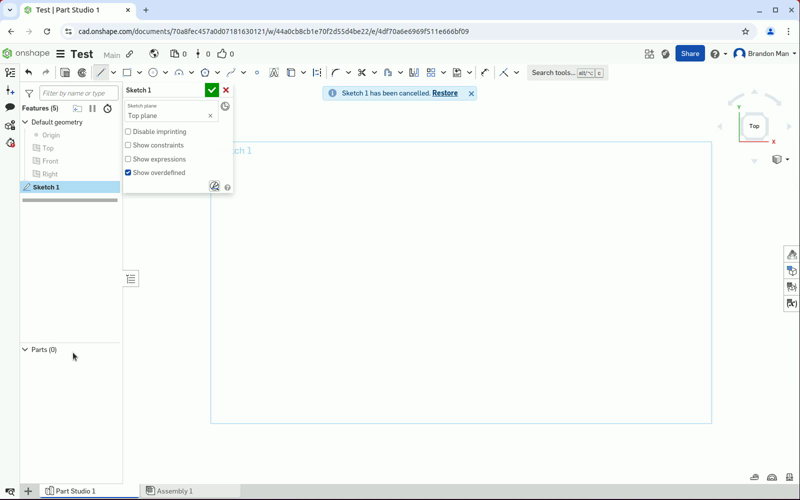
mouse_move(416, 282)
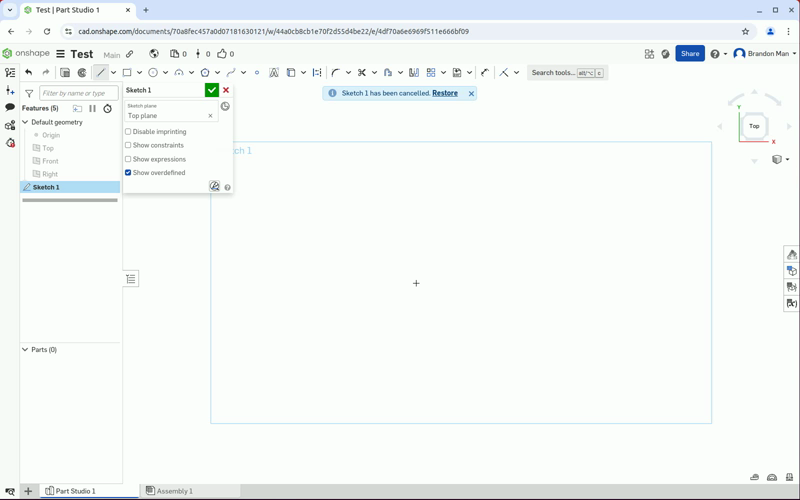
click(416, 282)
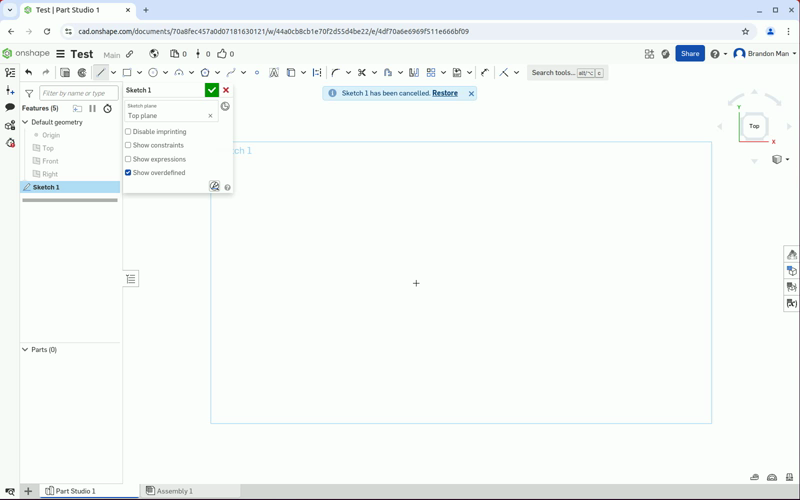
key_up(shift)
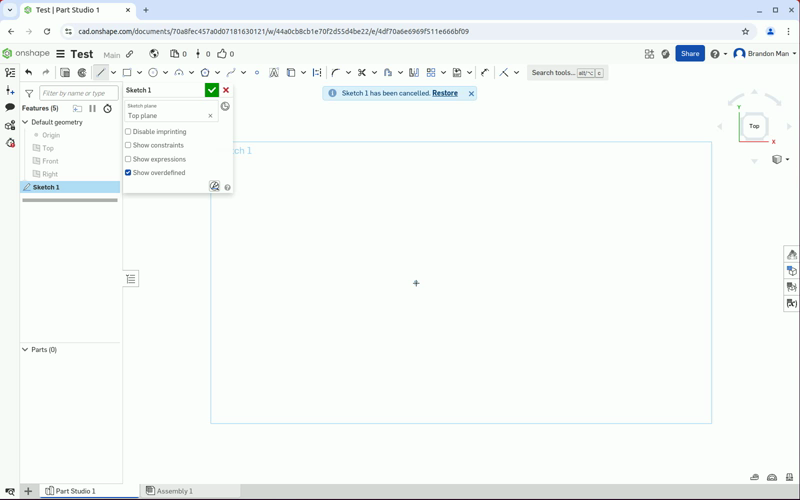
key_down(shift)
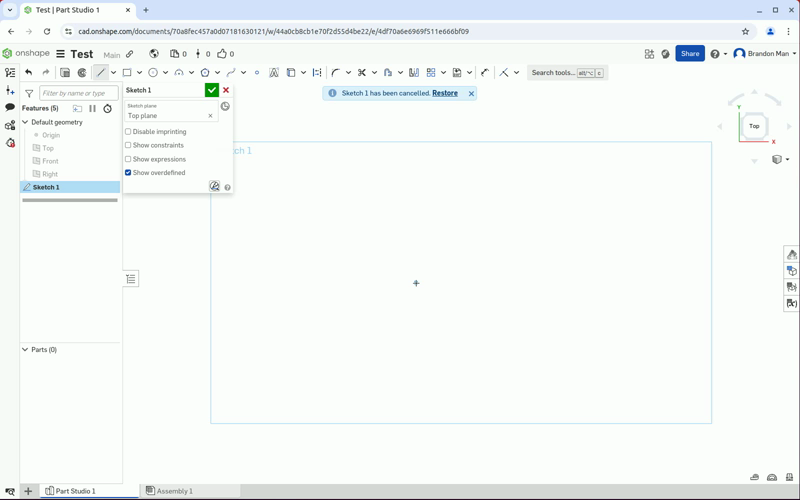
mouse_move(506, 282)
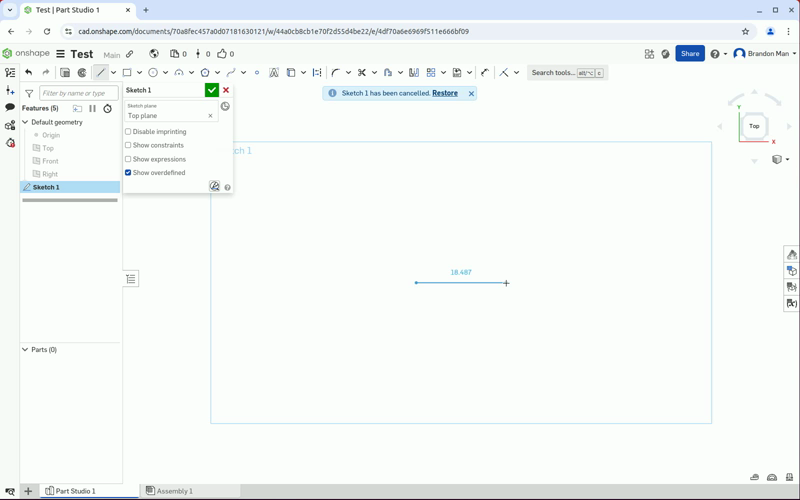
click(506, 282)
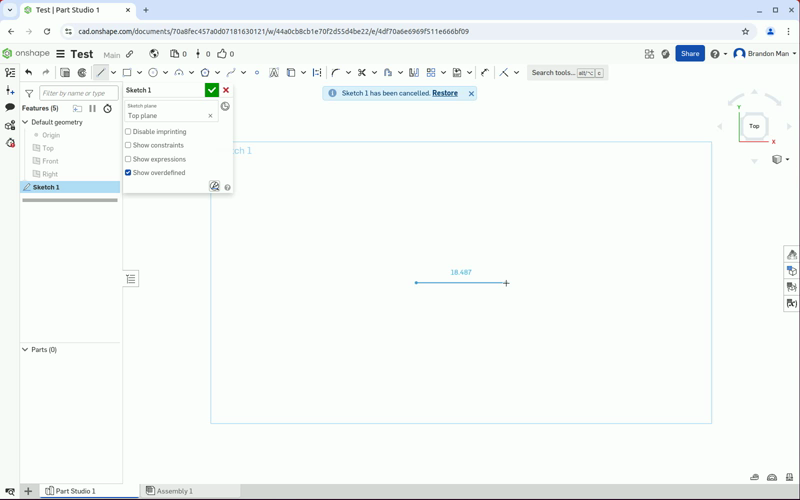
key_up(shift)
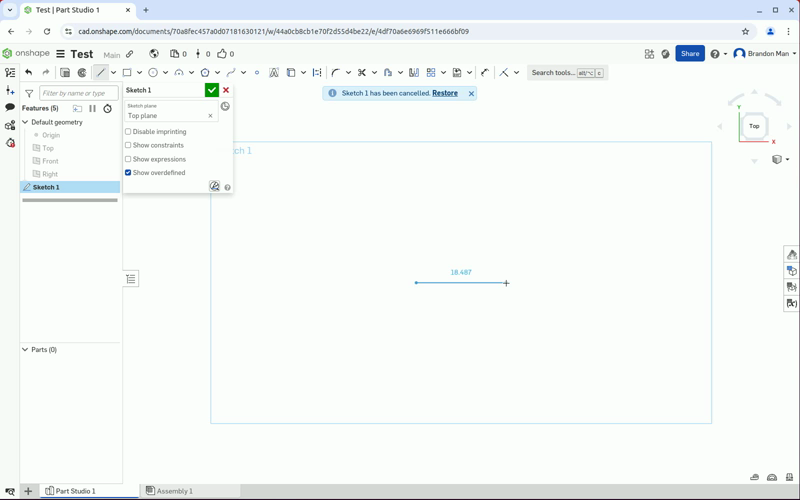
key_down(shift)
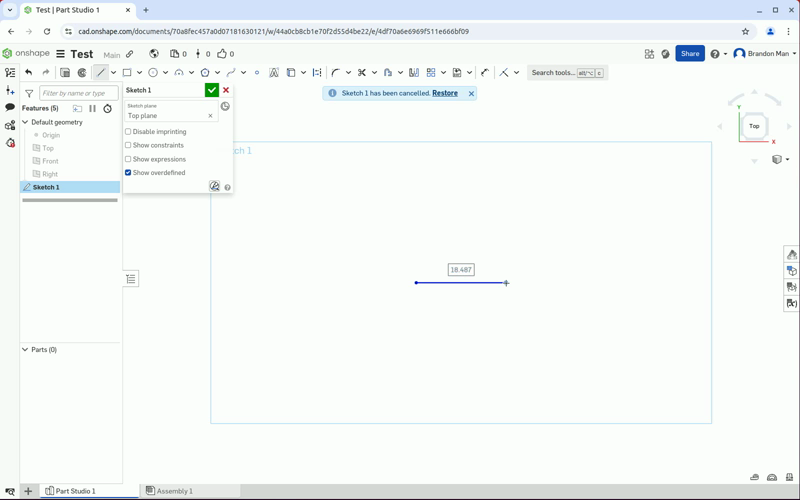
mouse_move(506, 170)
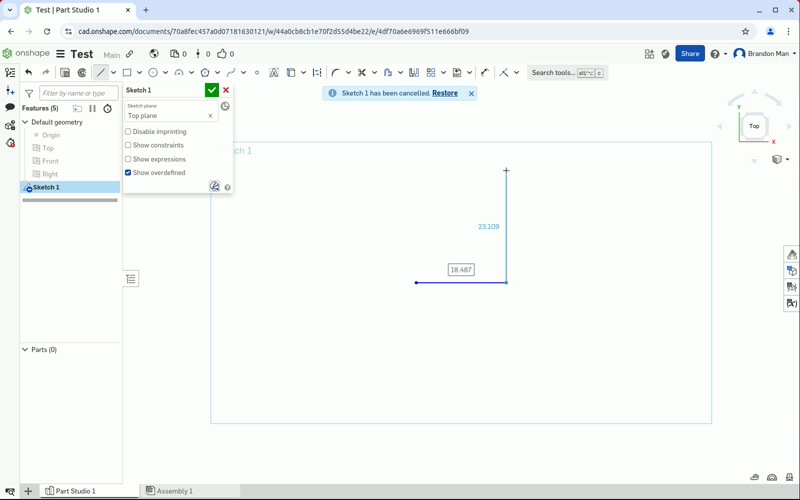
click(506, 170)
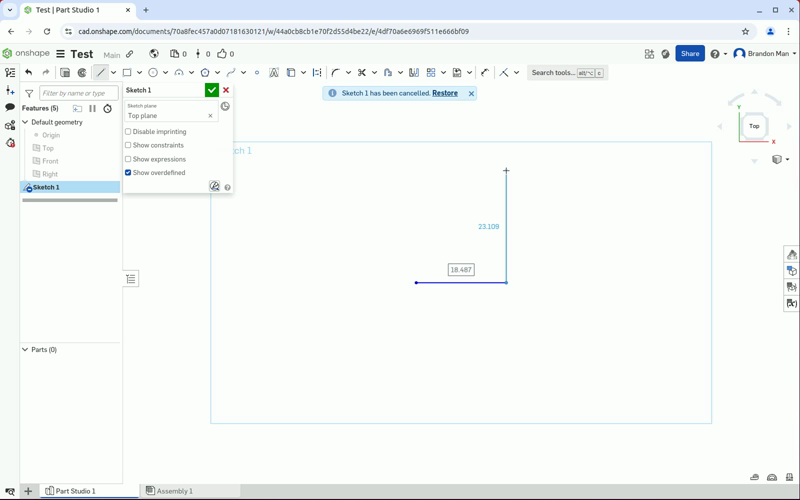
key_up(shift)
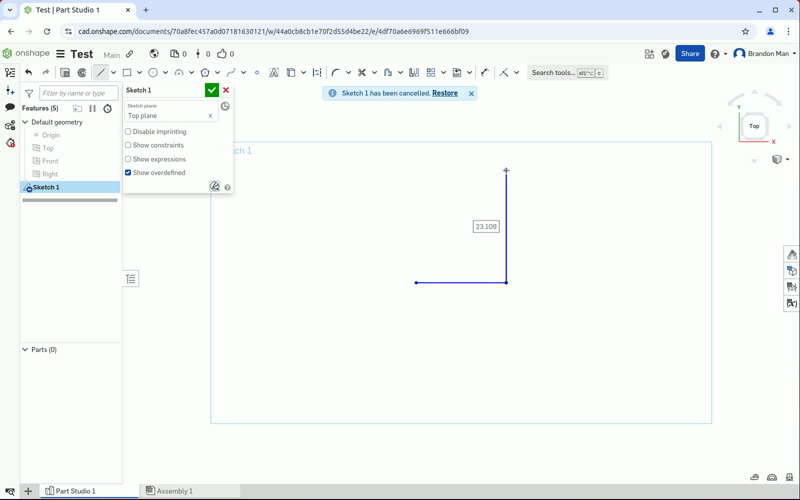
key_down(shift)
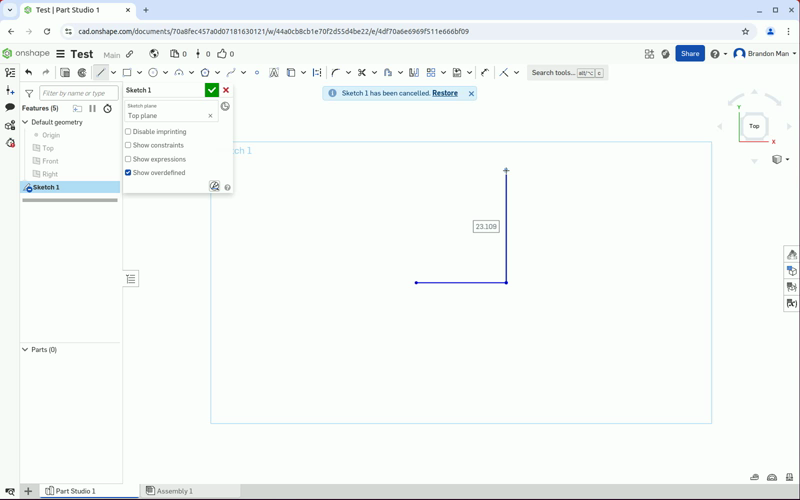
mouse_move(416, 170)
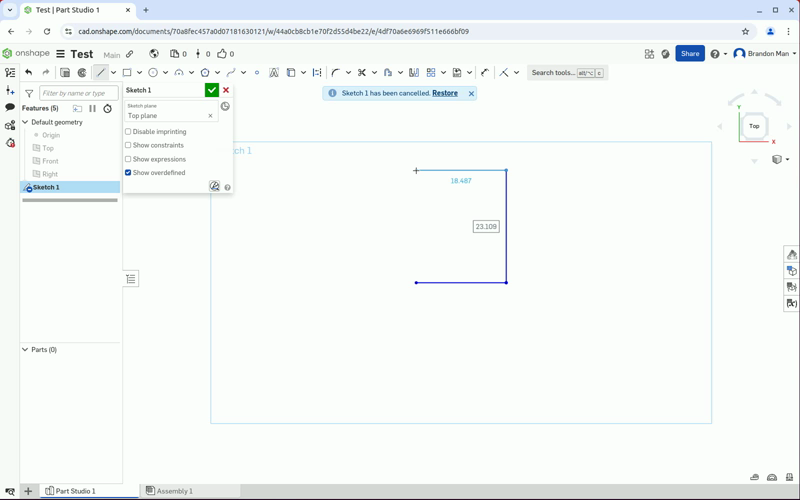
click(416, 170)
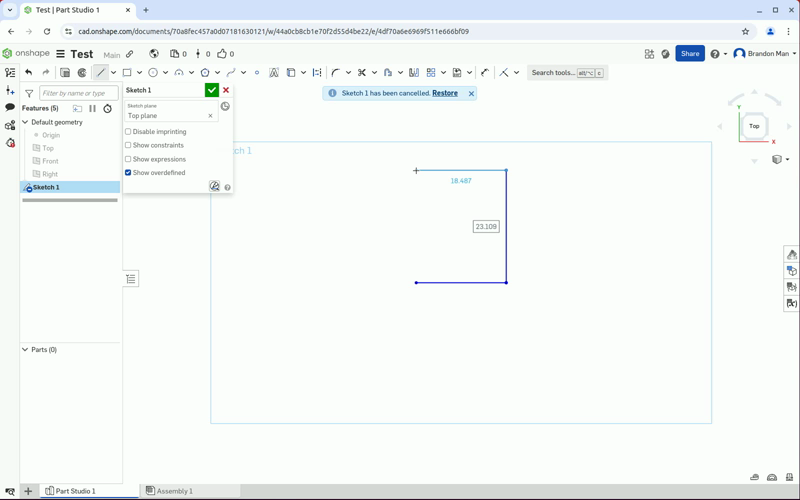
key_up(shift)
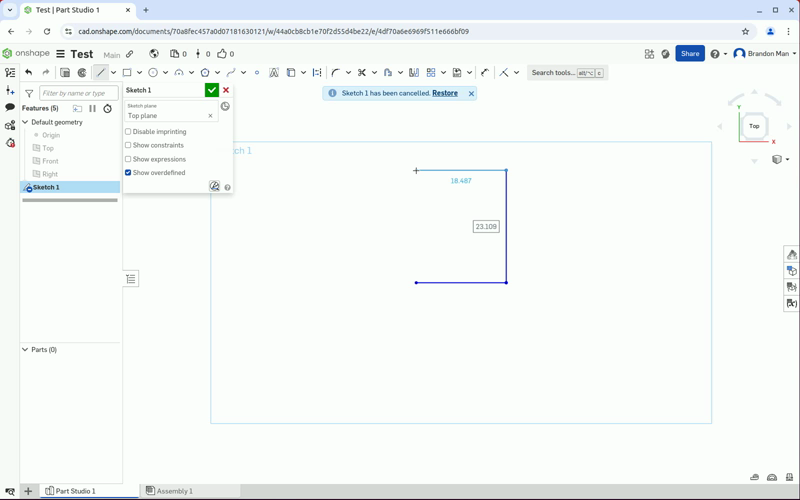
key_down(shift)
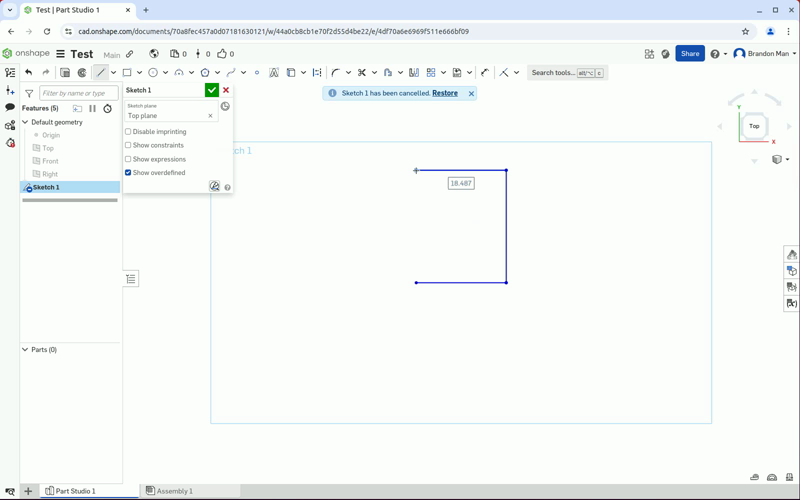
mouse_move(416, 282)
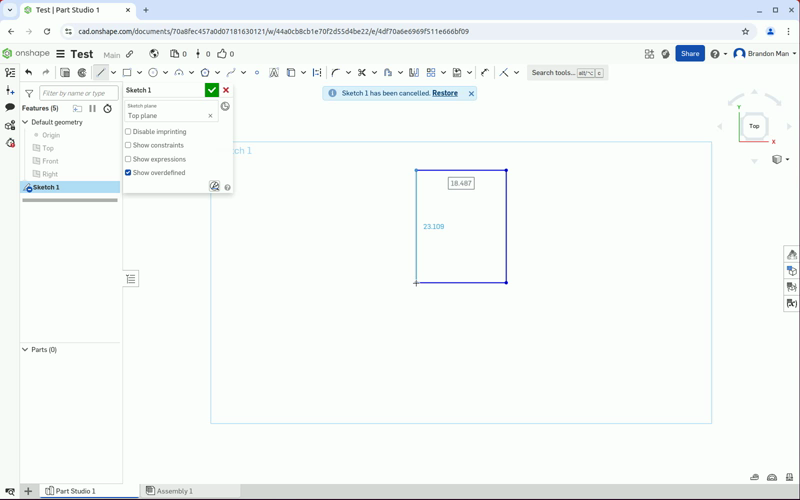
key_up(shift)
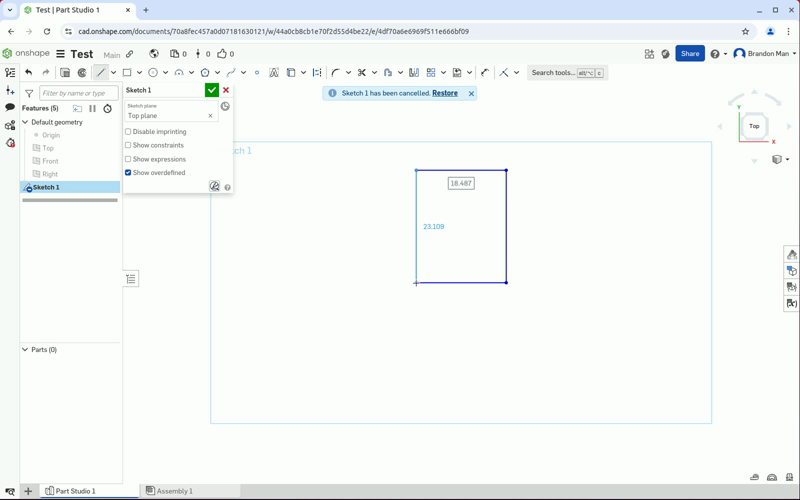
click(416, 282)
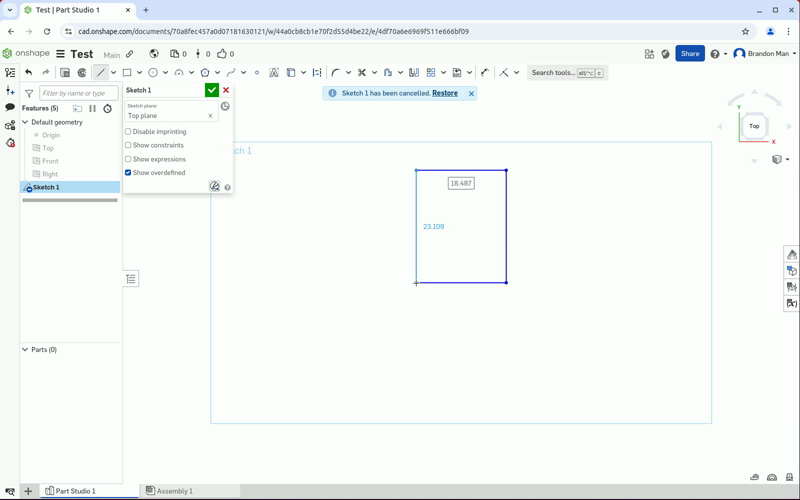
key(esc)
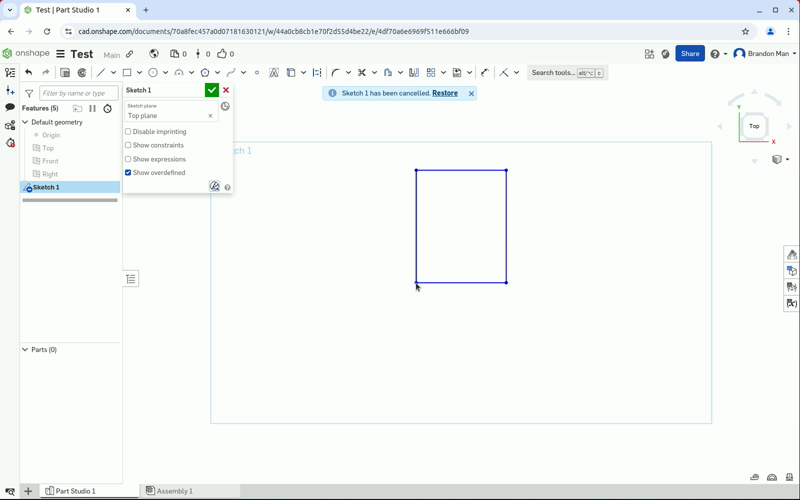
mouse_move(474, 244)
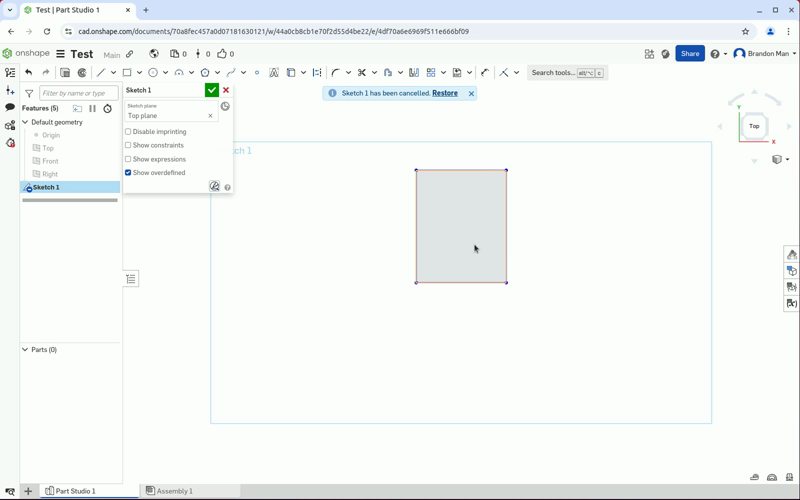
click(474, 244)
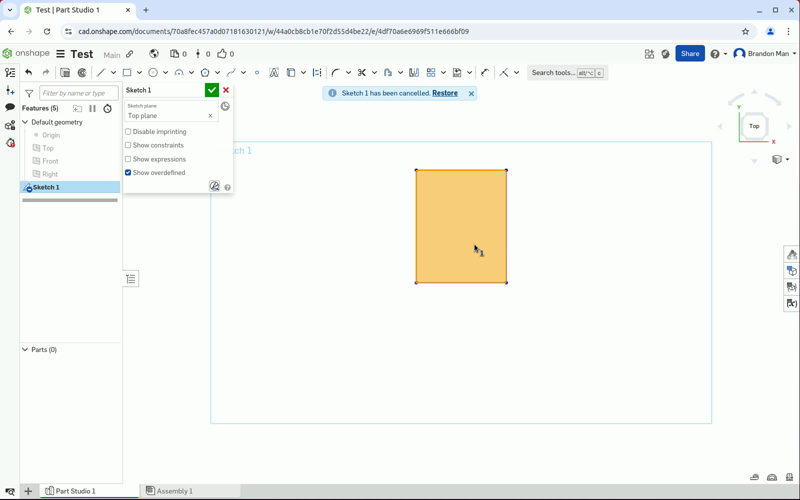
mouse_move(73, 352)
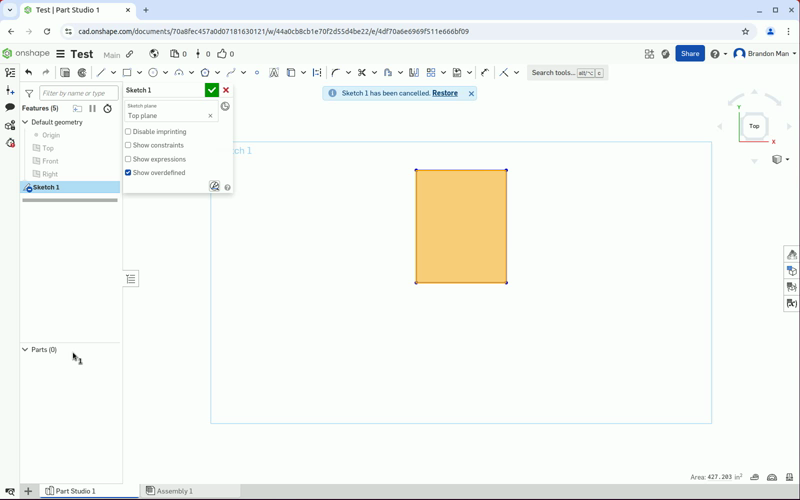
key(shift+y)
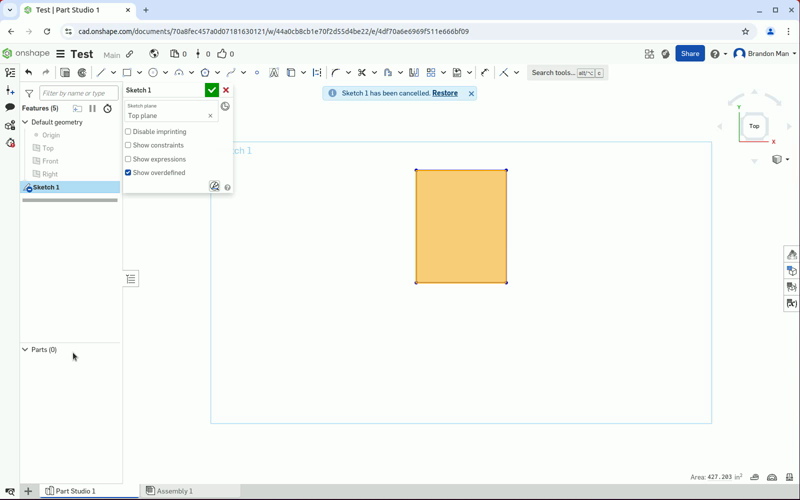
key(shift+e)
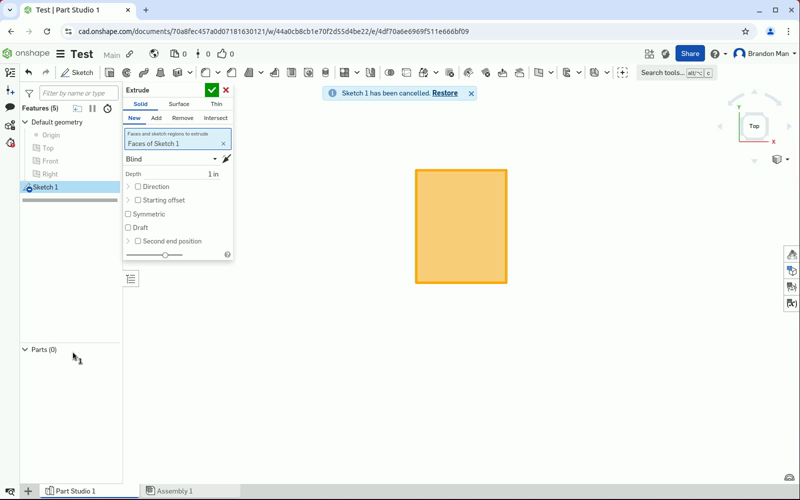
mouse_move(143, 106)
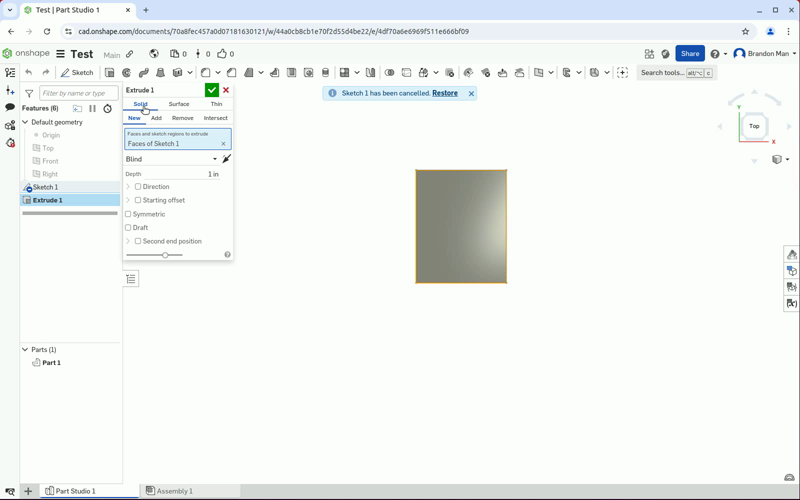
click(143, 106)
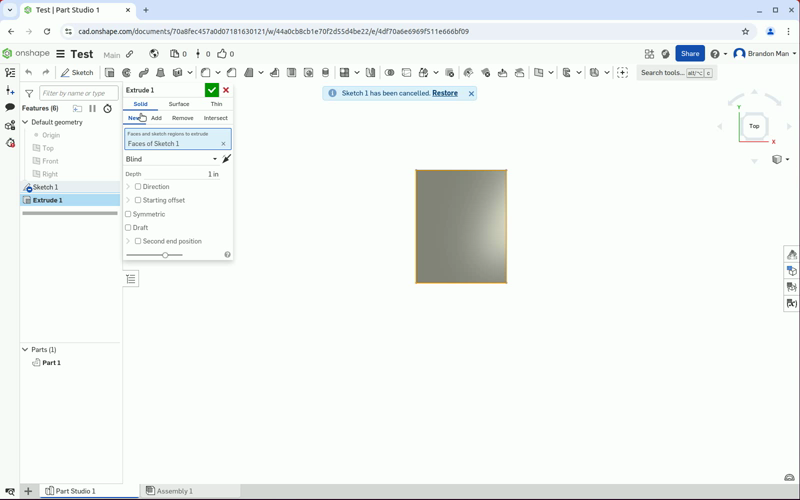
mouse_move(137, 120)
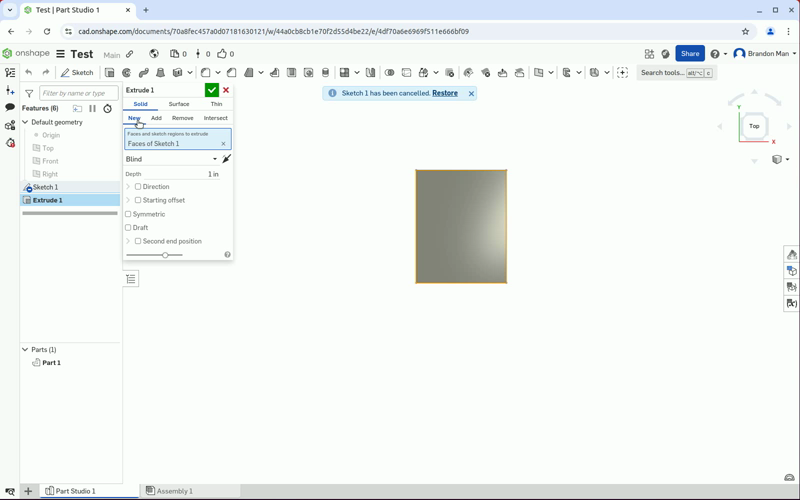
click(137, 120)
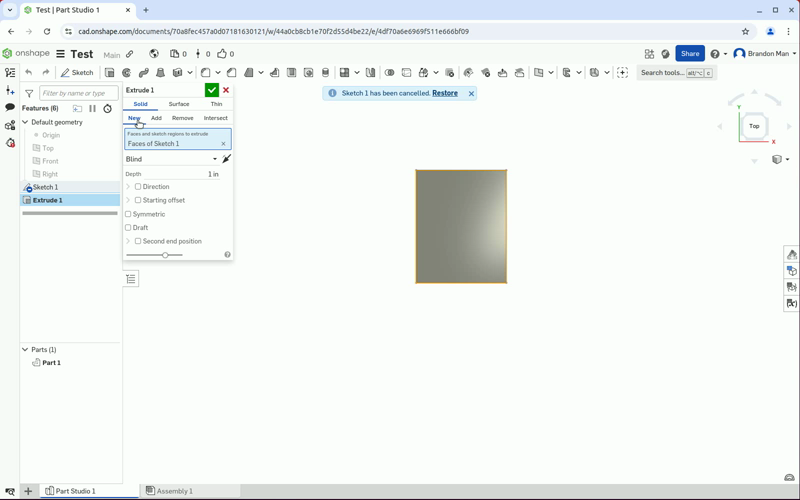
key(tab, 4)
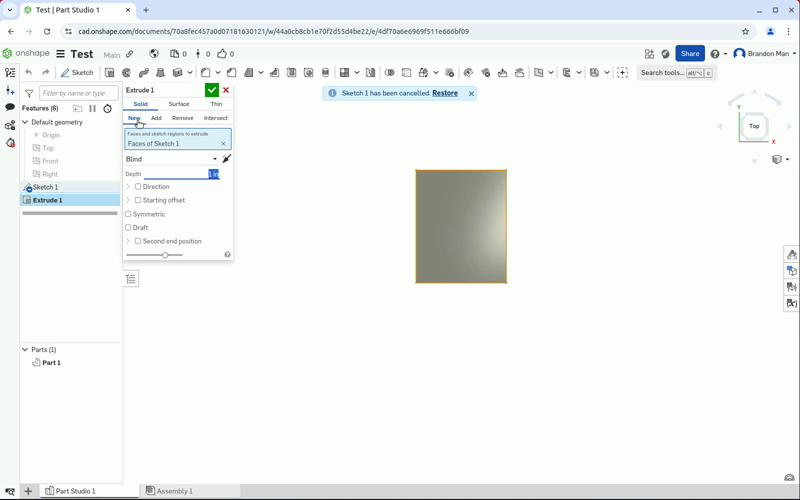
text(39.476)
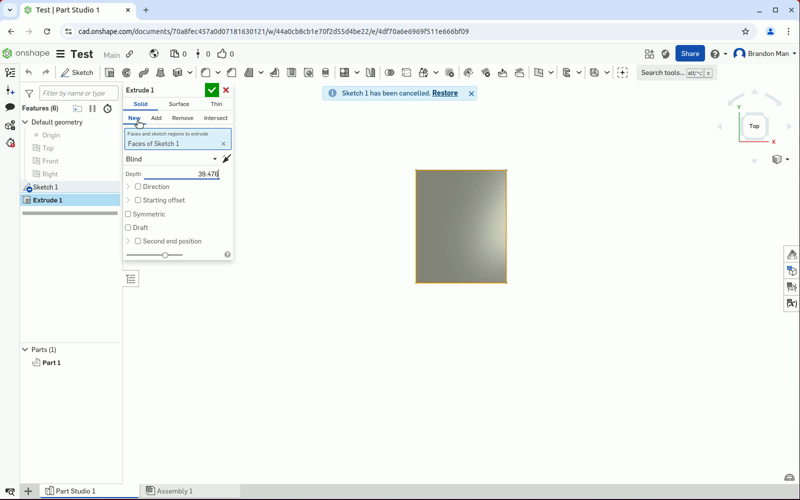
key(tab, 3)
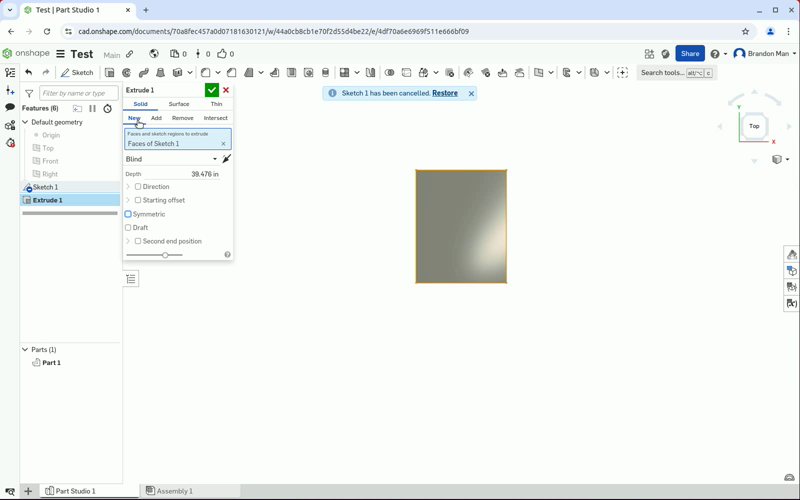
key(space)
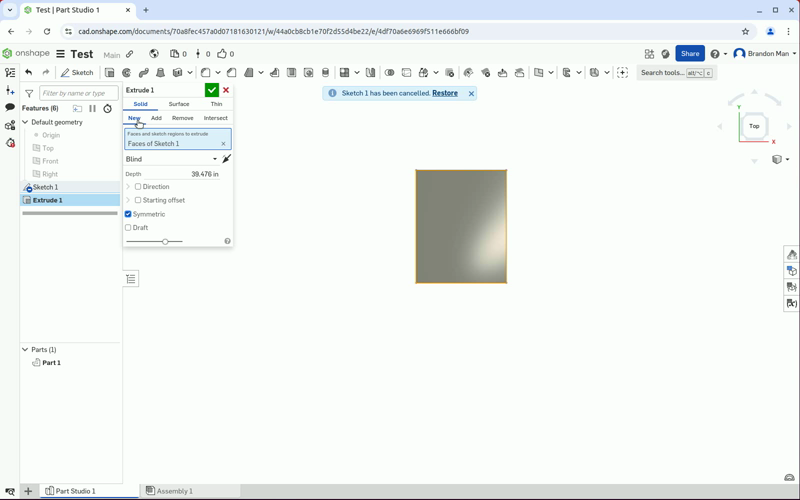
key(enter)
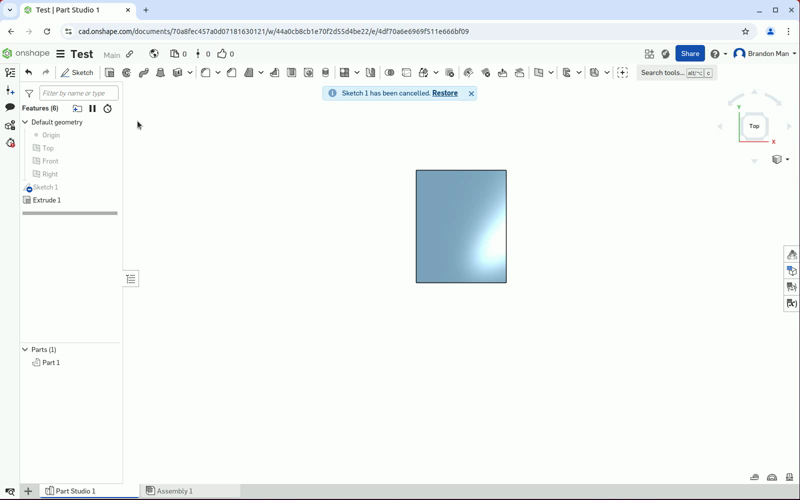
key(shift+h)
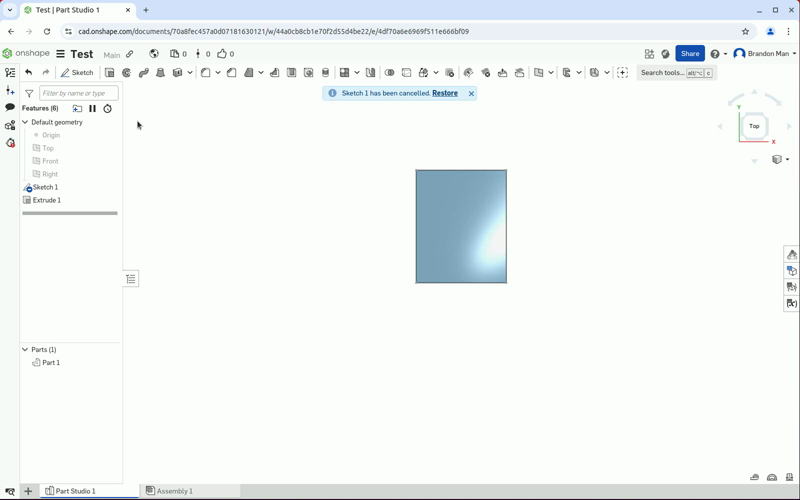
key(shift+h)
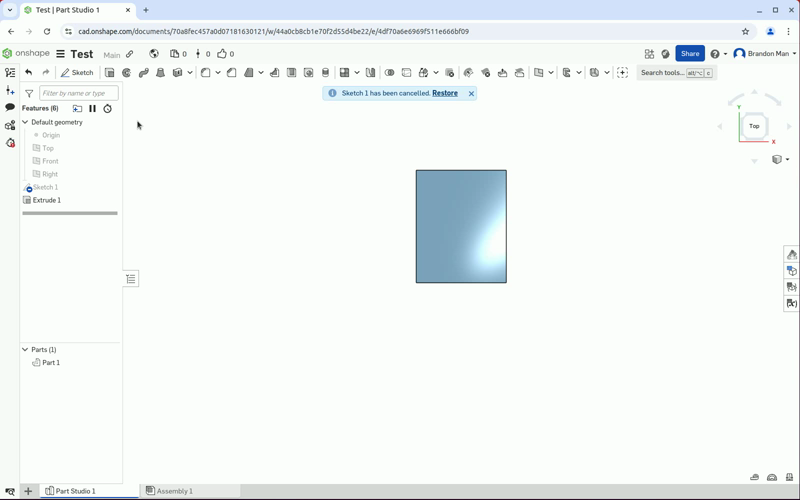
mouse_move(73, 189)
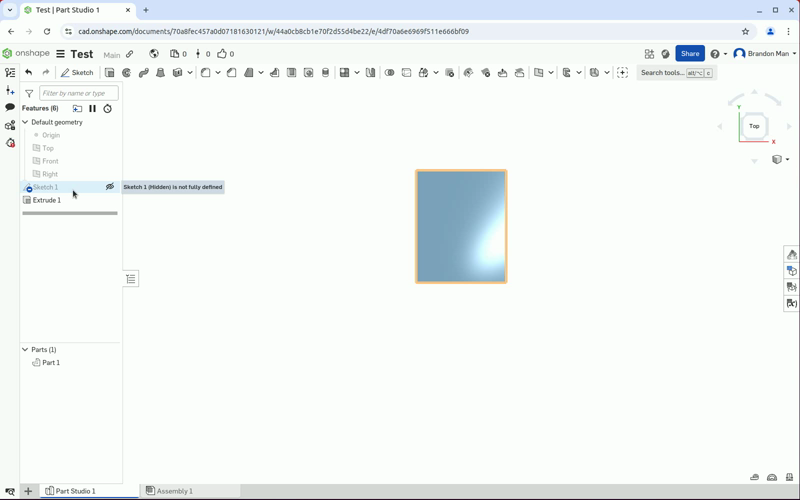
click(73, 189)
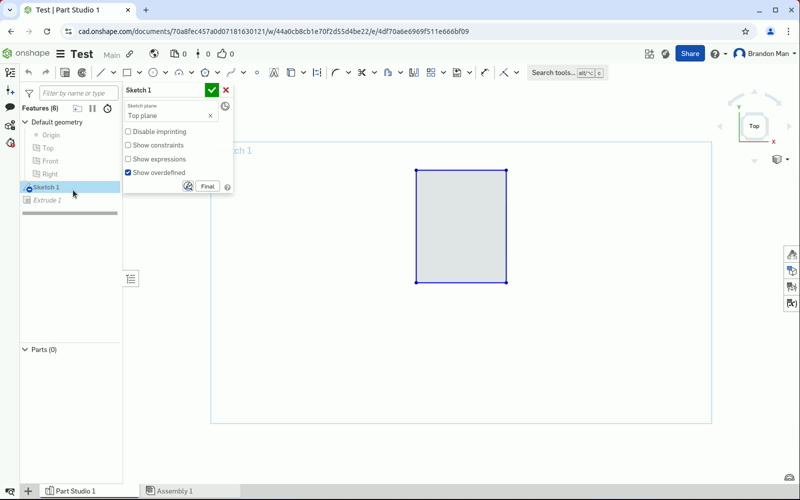
mouse_move(229, 92)
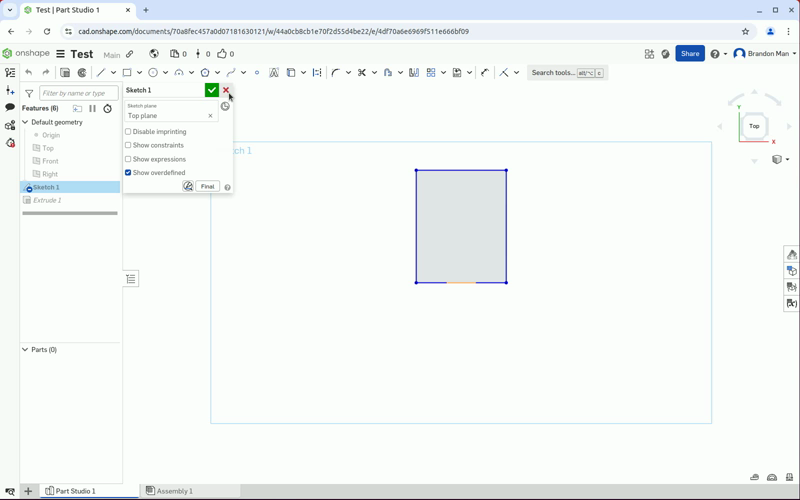
click(229, 92)
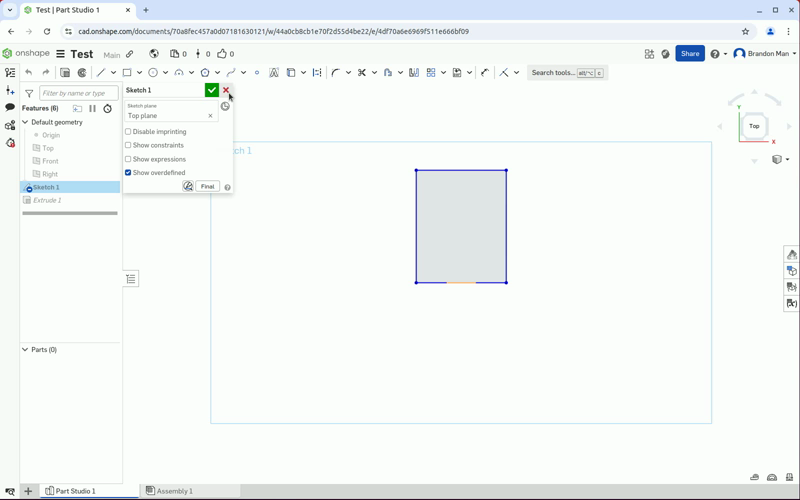
key(shift+s)
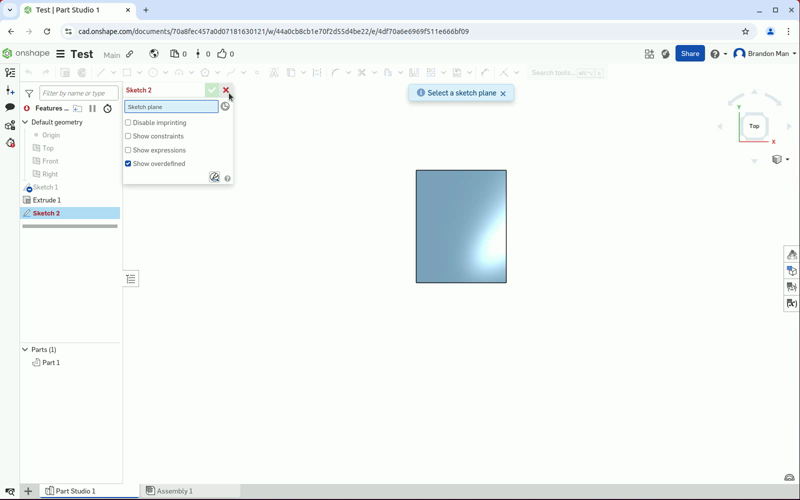
mouse_move(73, 150)
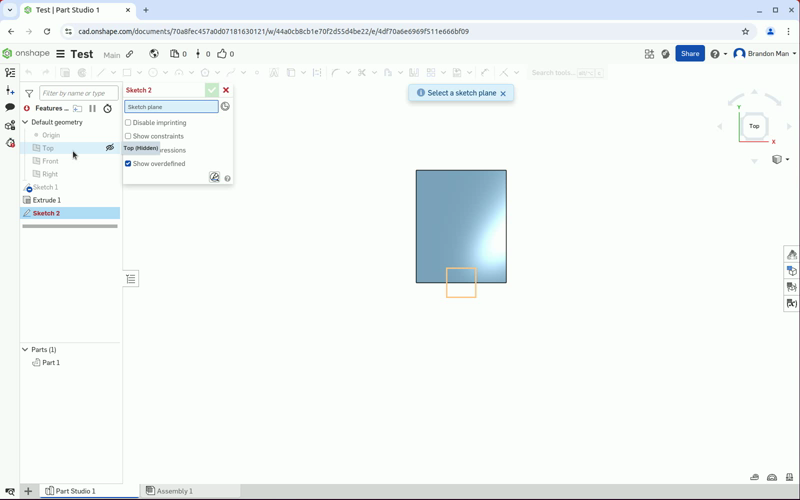
click(73, 150)
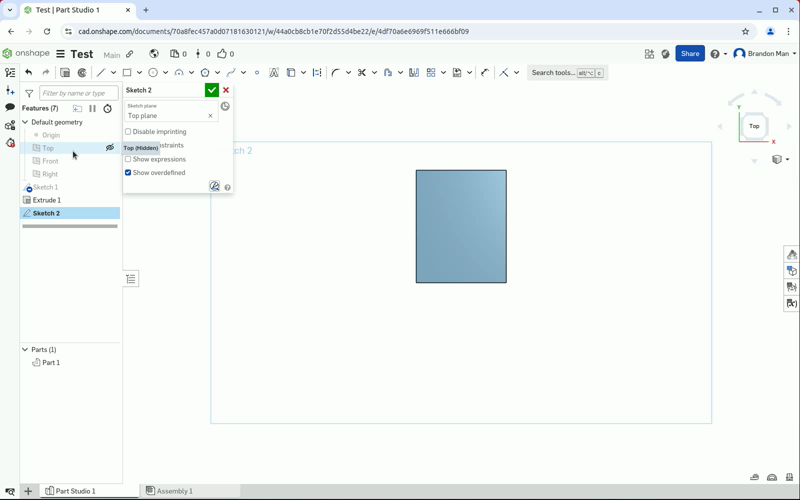
mouse_move(73, 352)
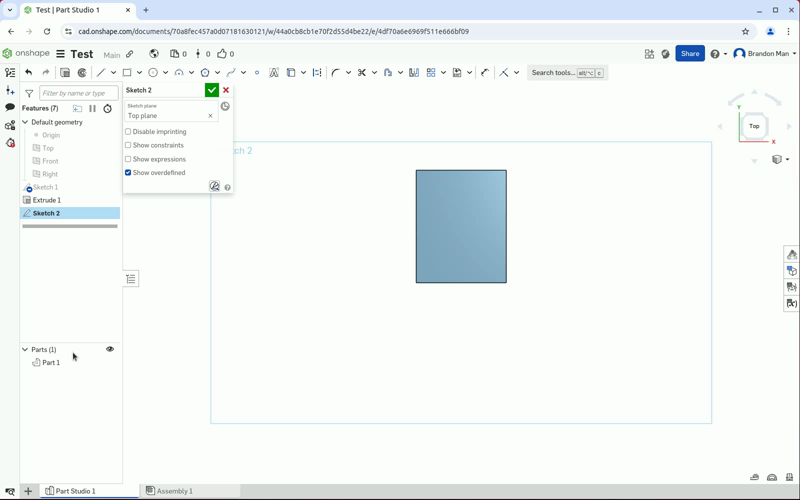
key(y)
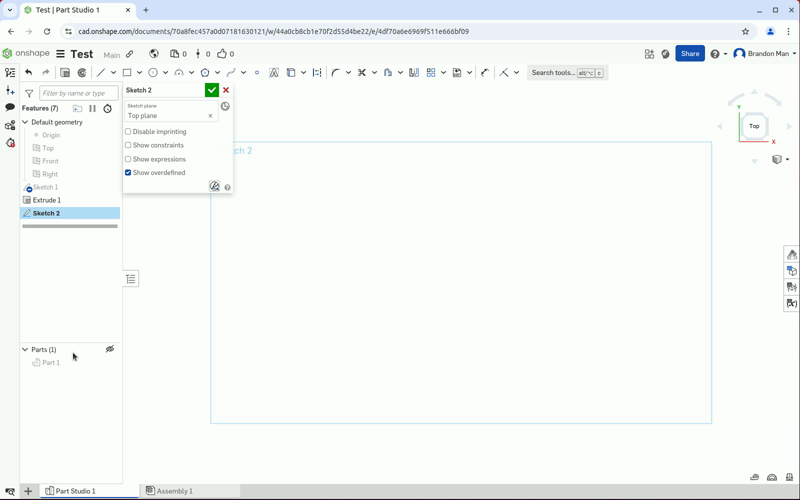
key(a)
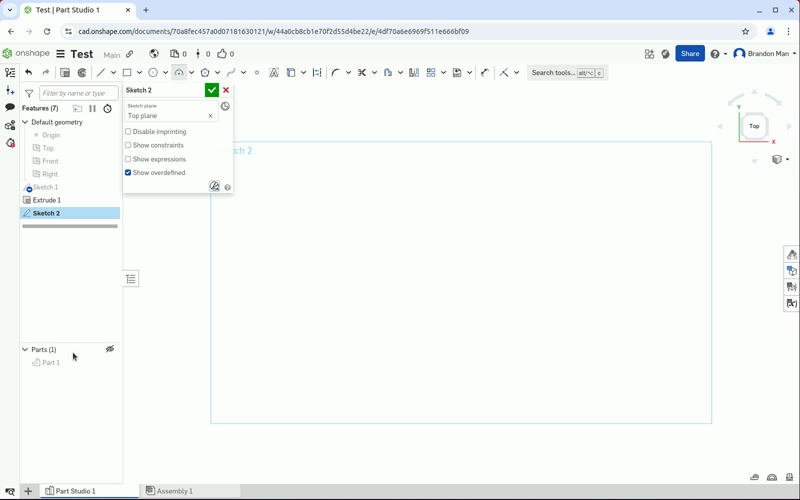
key_down(shift)
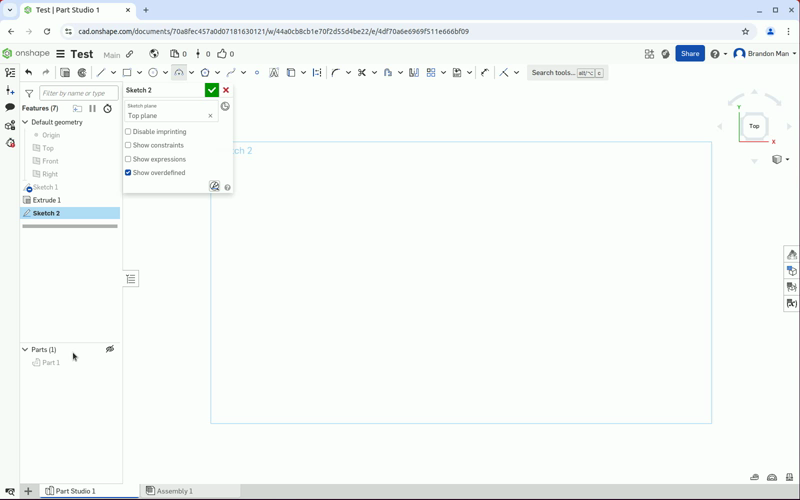
mouse_move(416, 282)
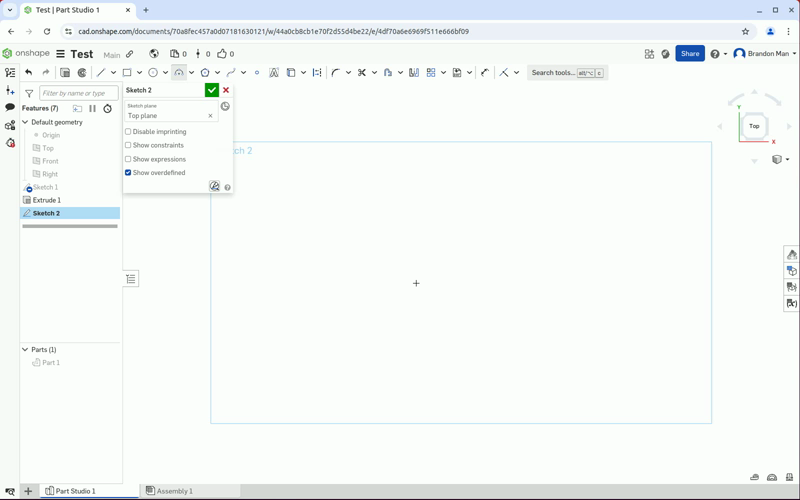
click(416, 282)
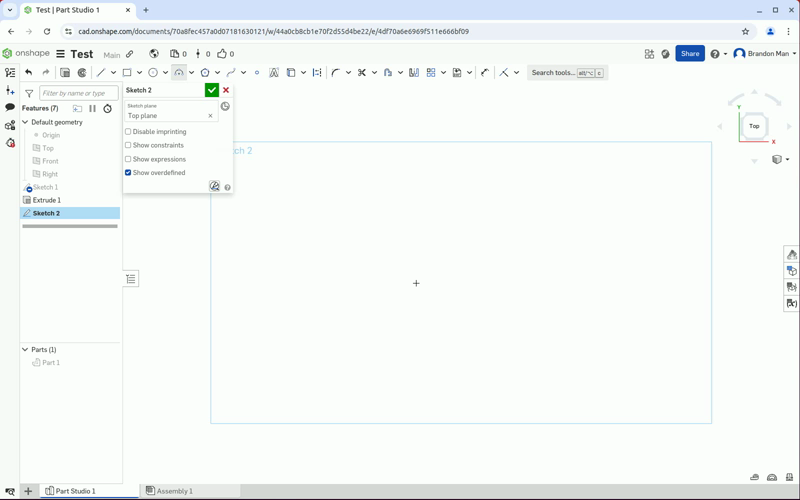
key_up(shift)
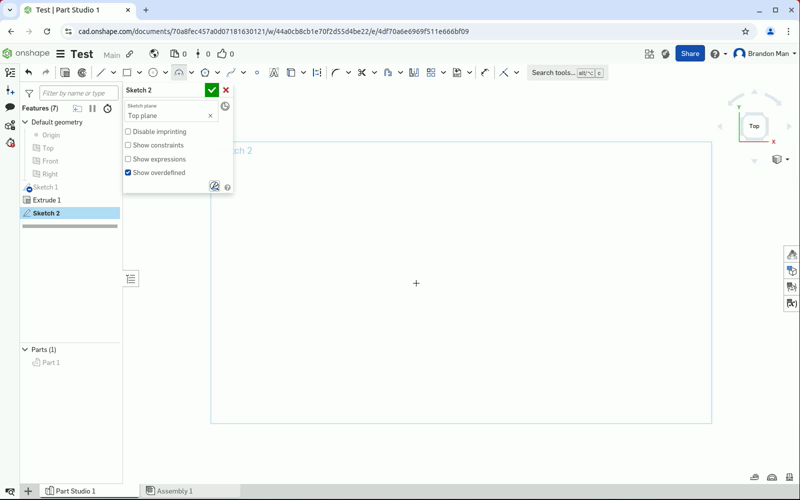
key_down(shift)
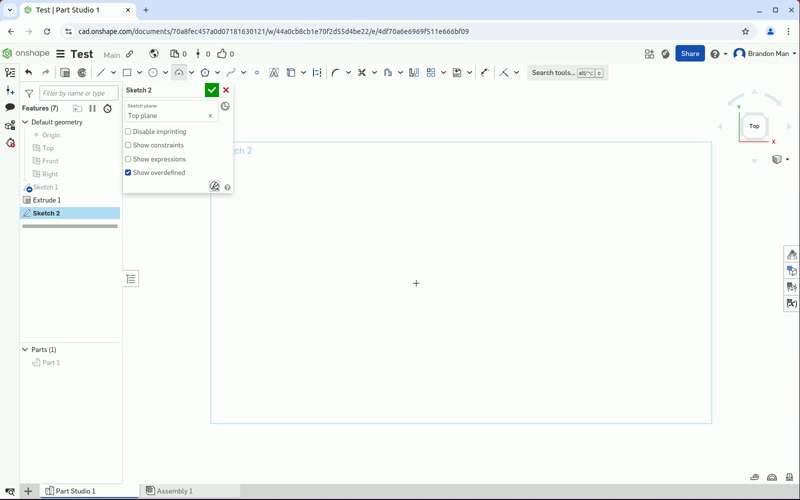
mouse_move(506, 282)
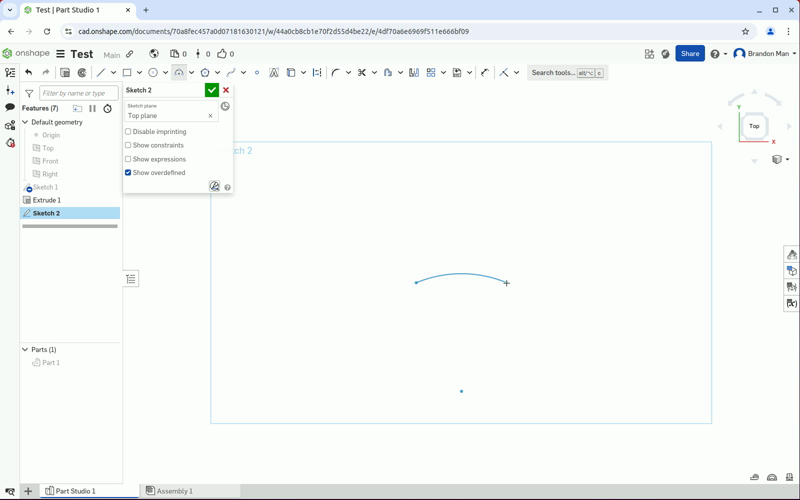
click(506, 282)
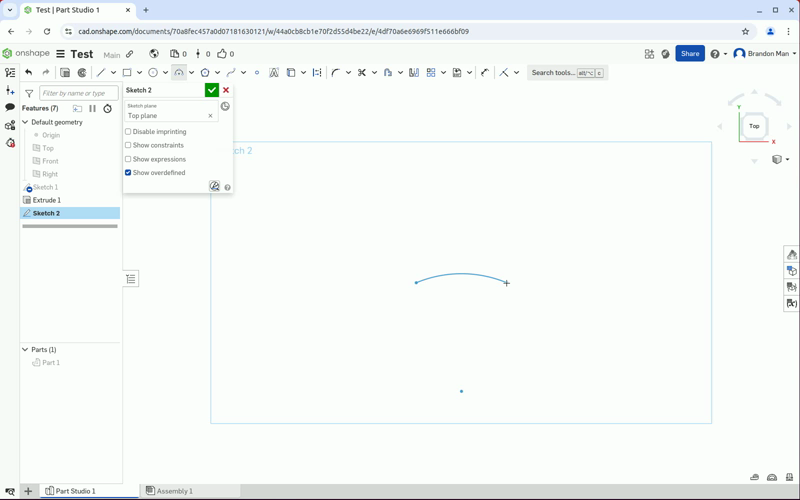
mouse_move(461, 328)
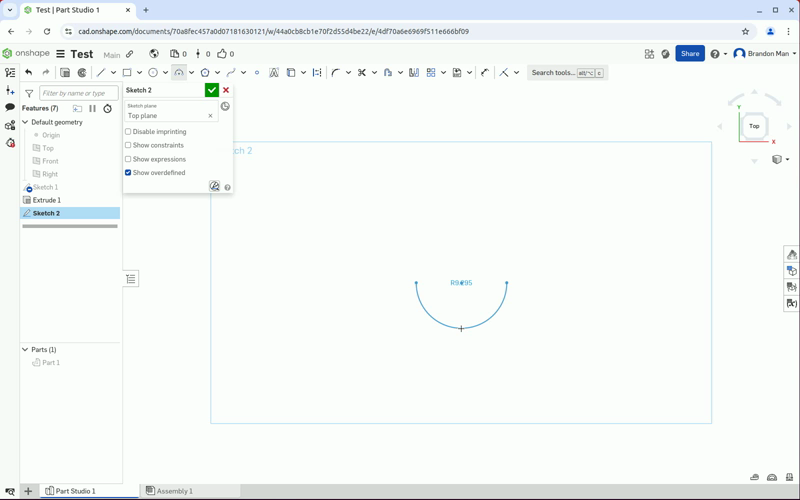
click(461, 328)
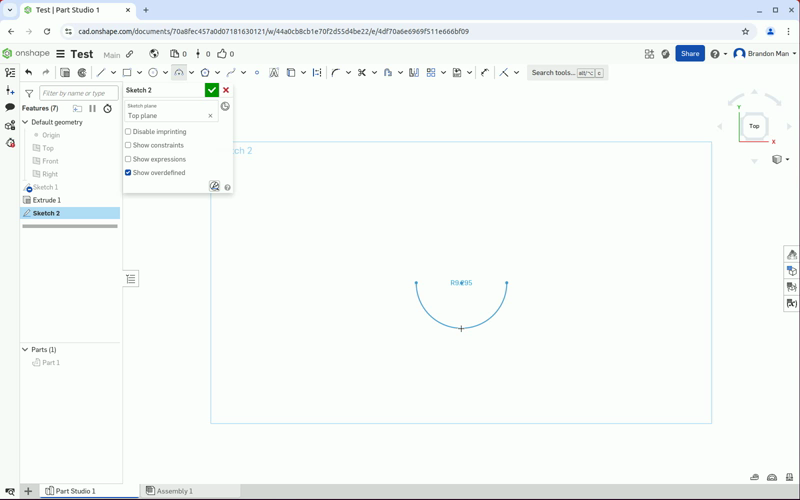
key_up(shift)
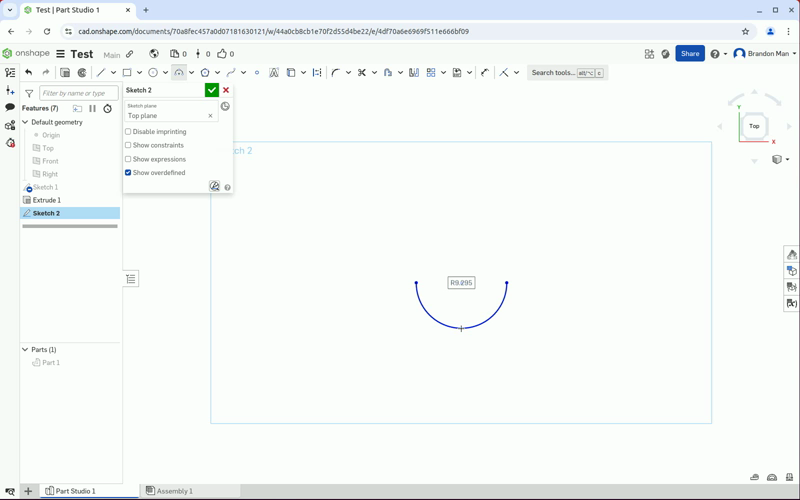
key(esc)
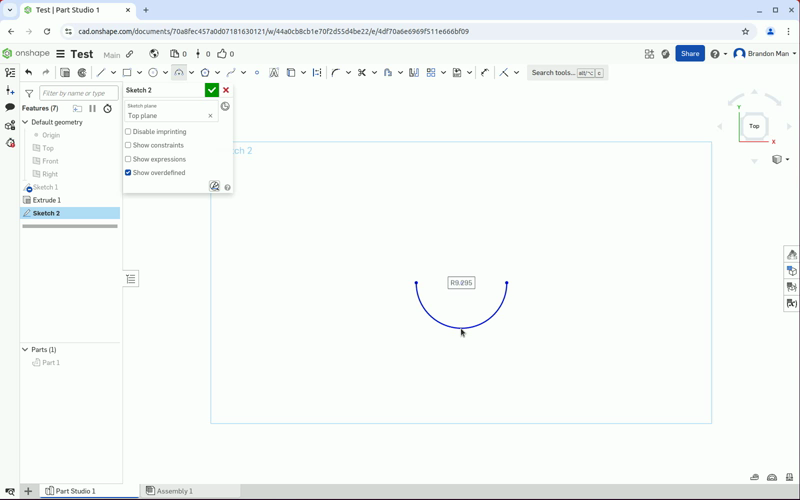
key(l)
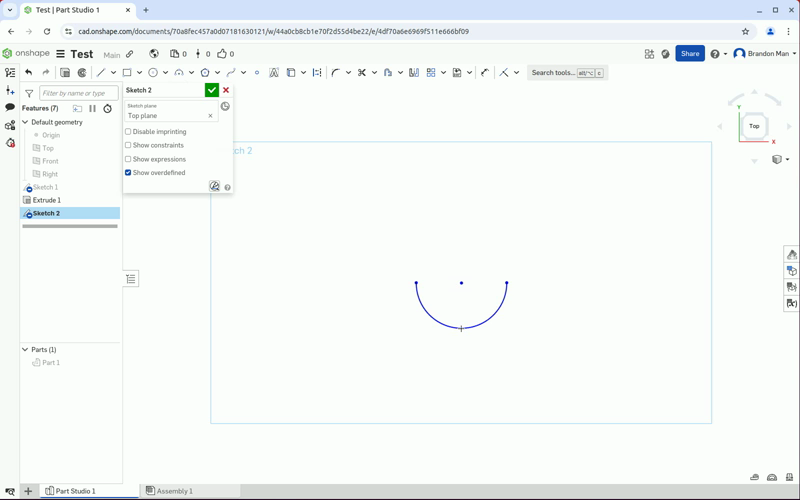
mouse_move(506, 282)
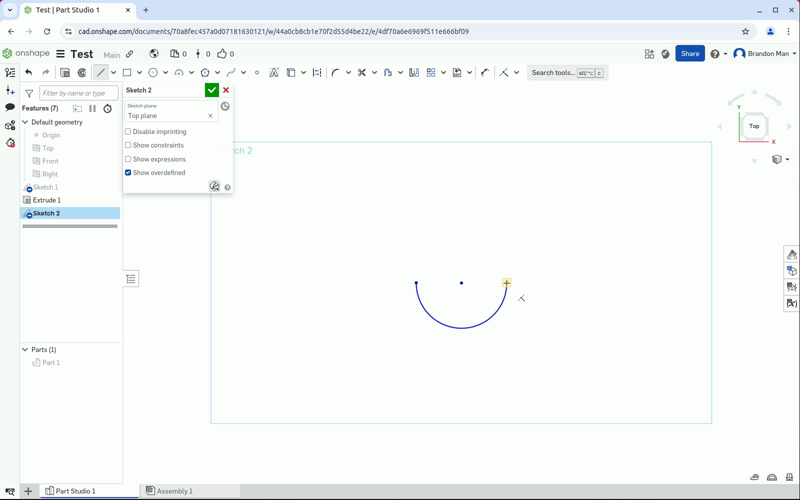
click(506, 282)
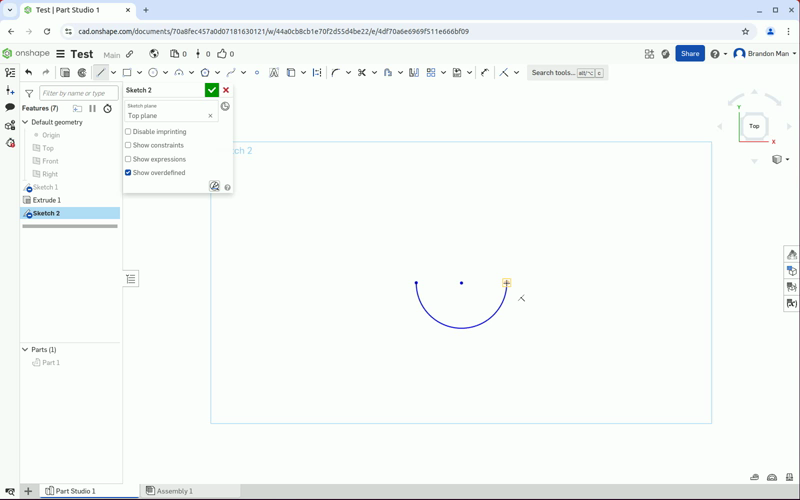
key_down(shift)
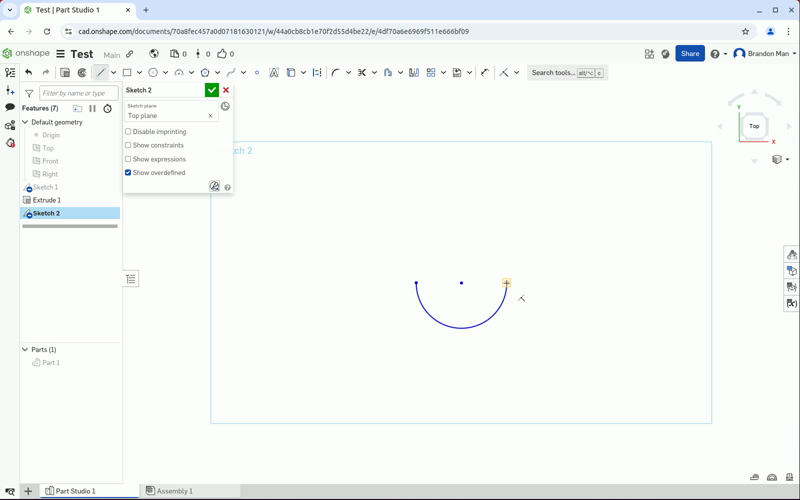
mouse_move(416, 282)
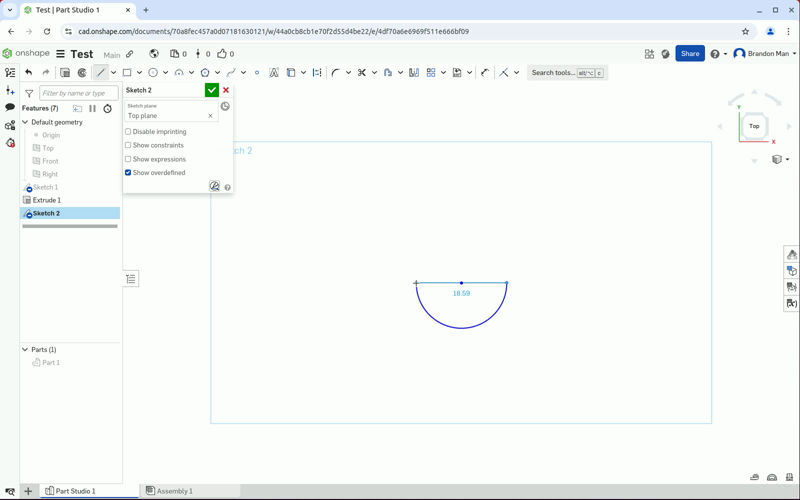
key_up(shift)
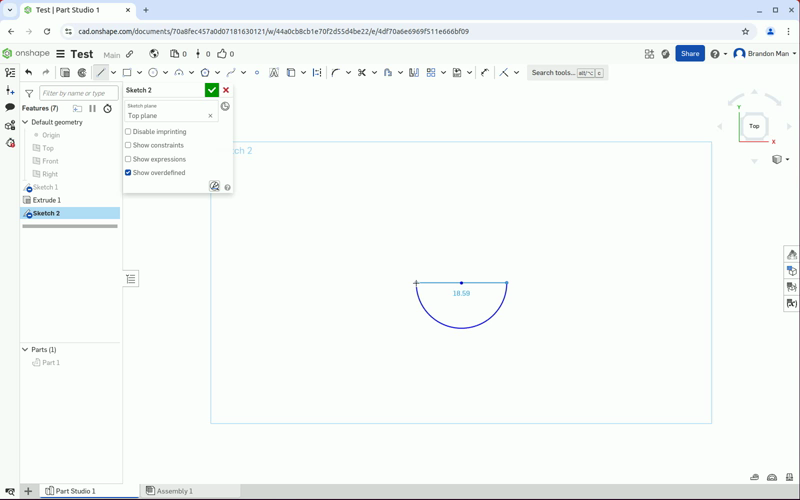
click(416, 282)
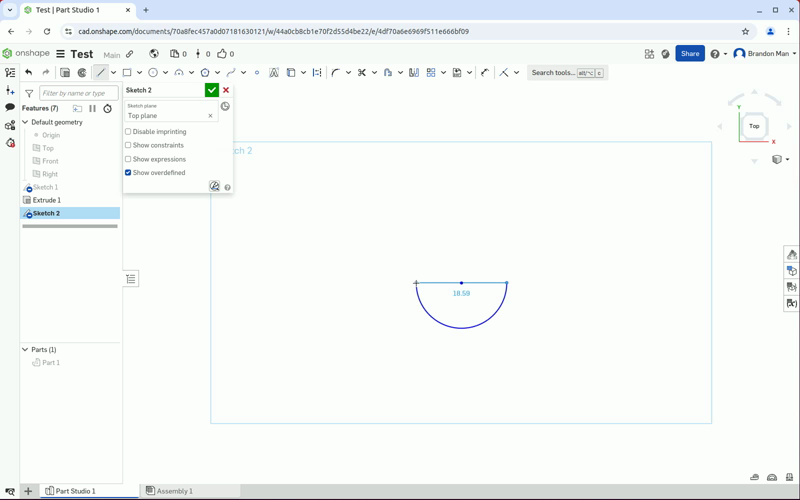
key(esc)
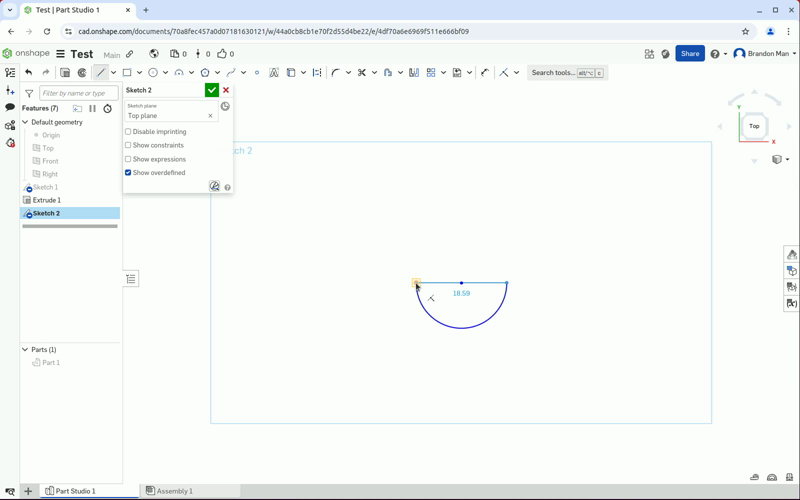
mouse_move(443, 288)
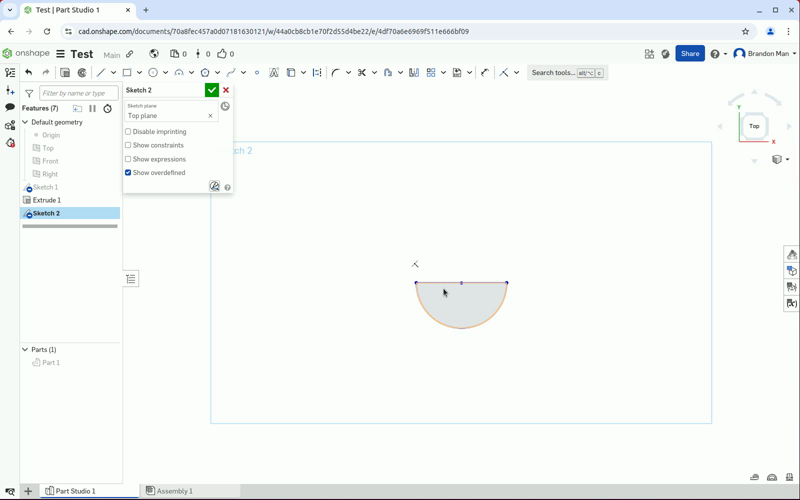
scroll(6)
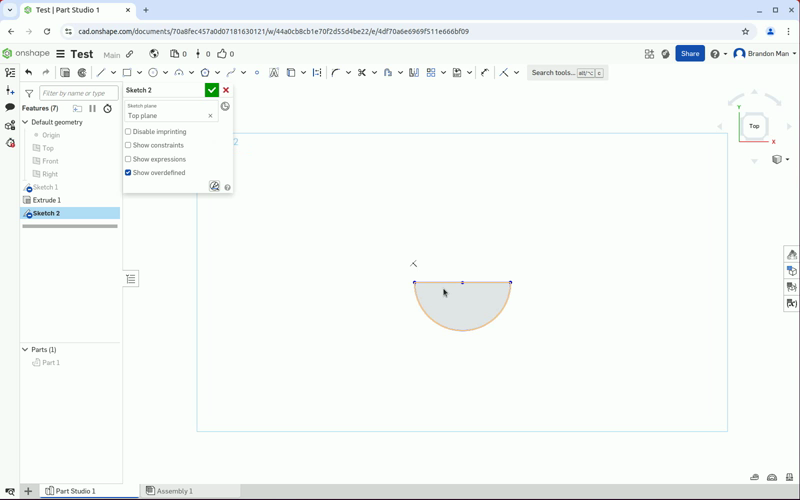
scroll(6)
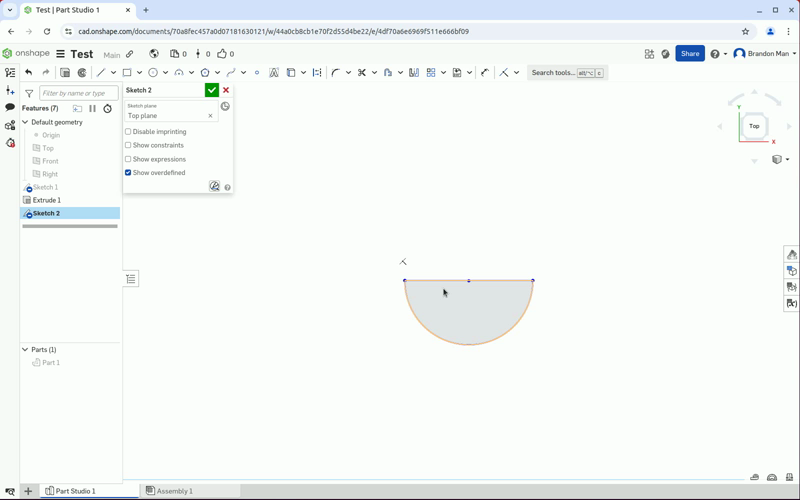
scroll(6)
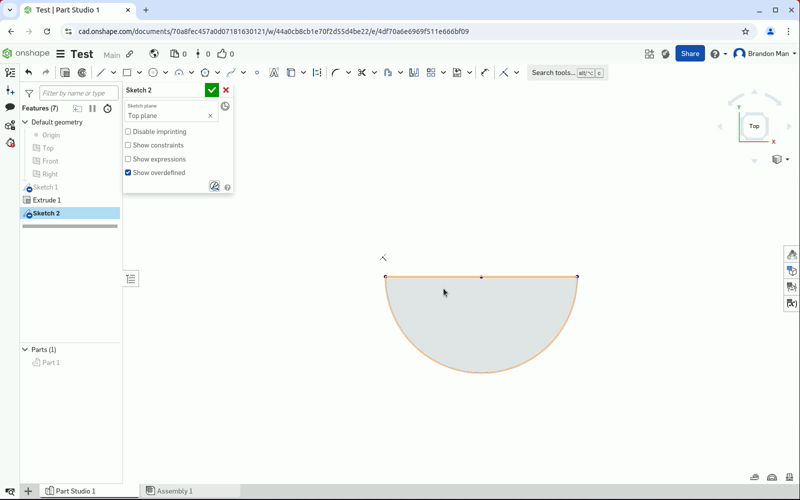
scroll(6)
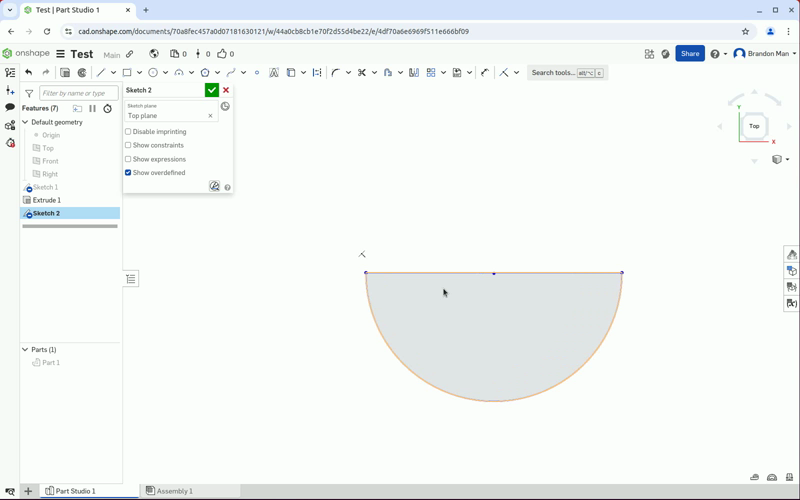
scroll(6)
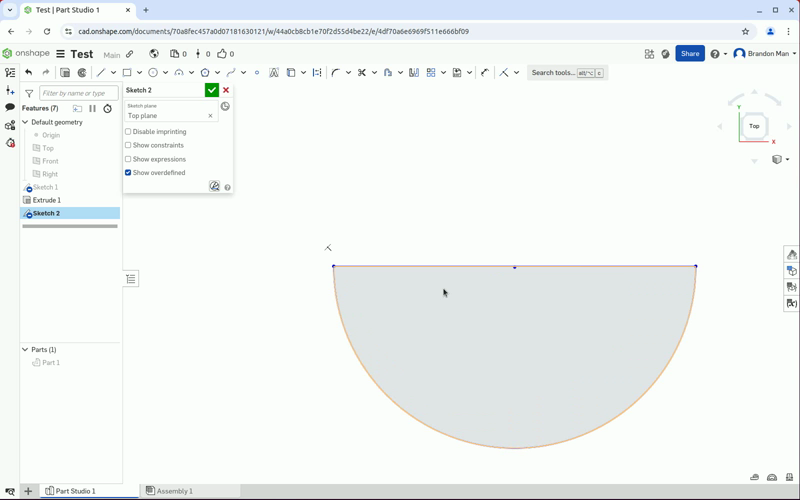
scroll(6)
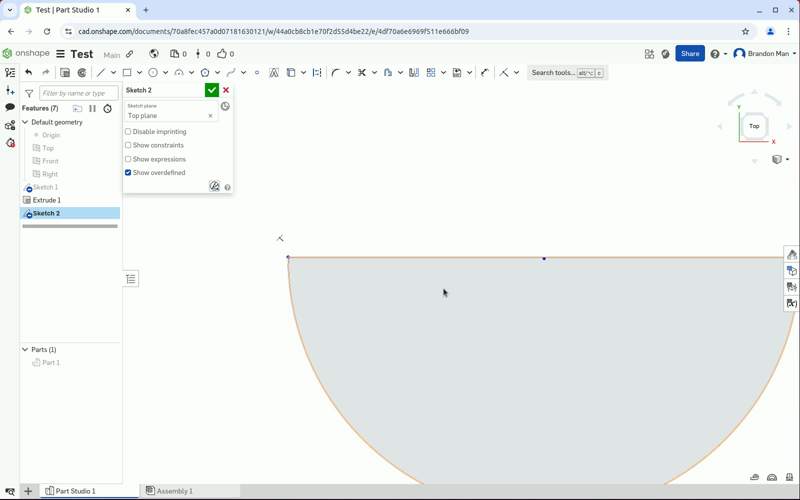
scroll(6)
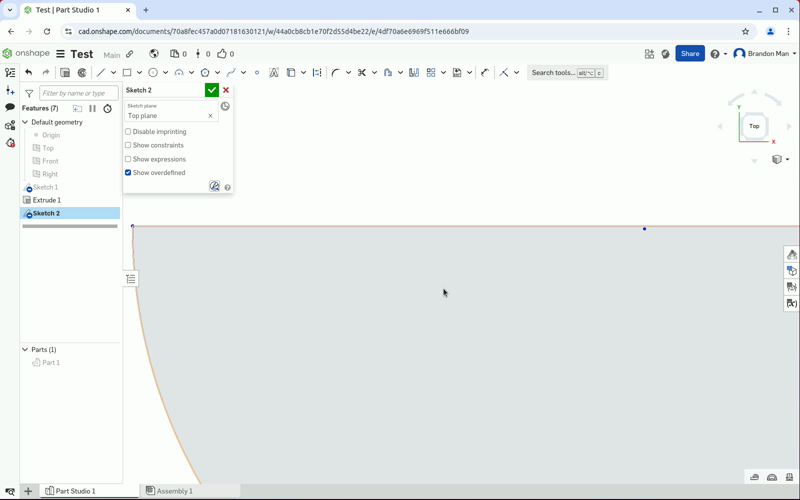
click(443, 288)
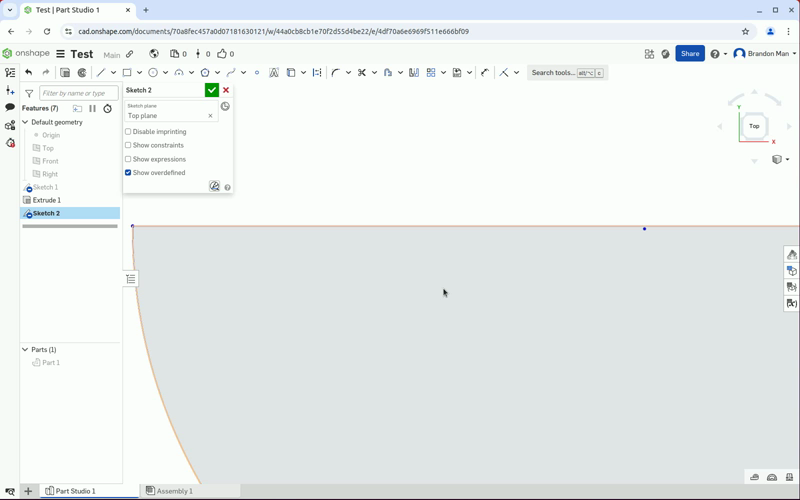
scroll(-6)
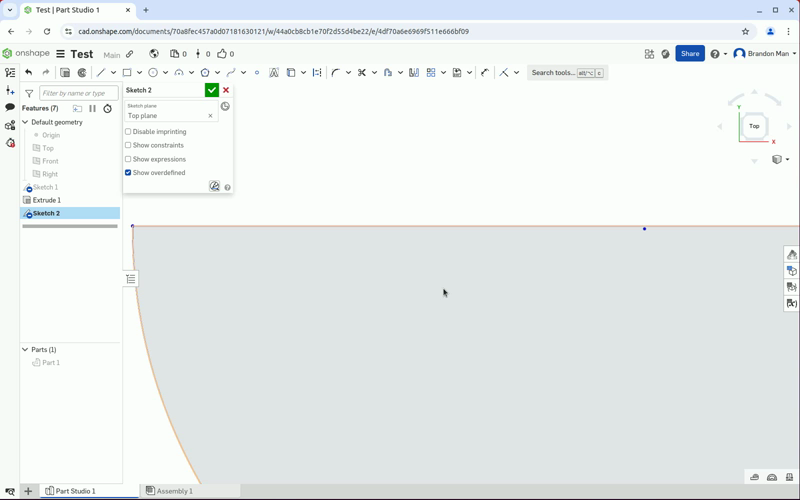
scroll(-6)
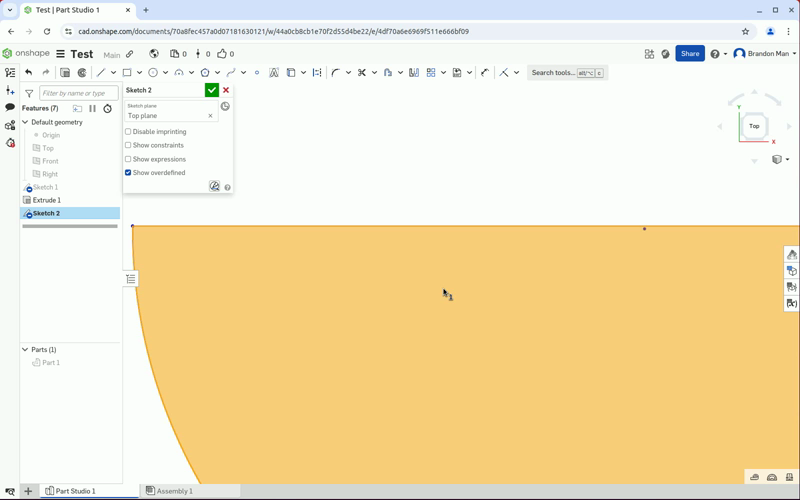
scroll(-6)
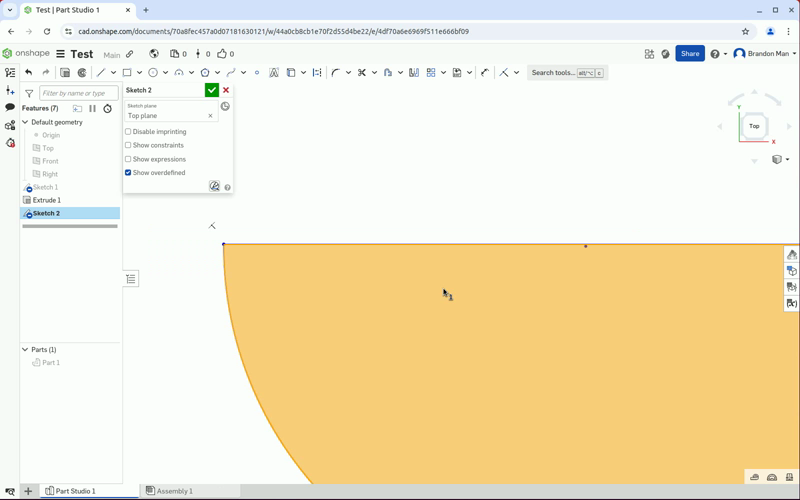
scroll(-6)
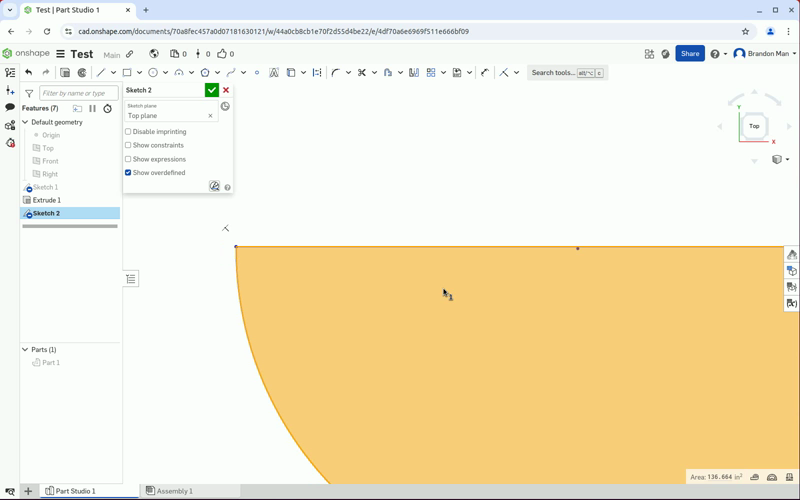
scroll(-6)
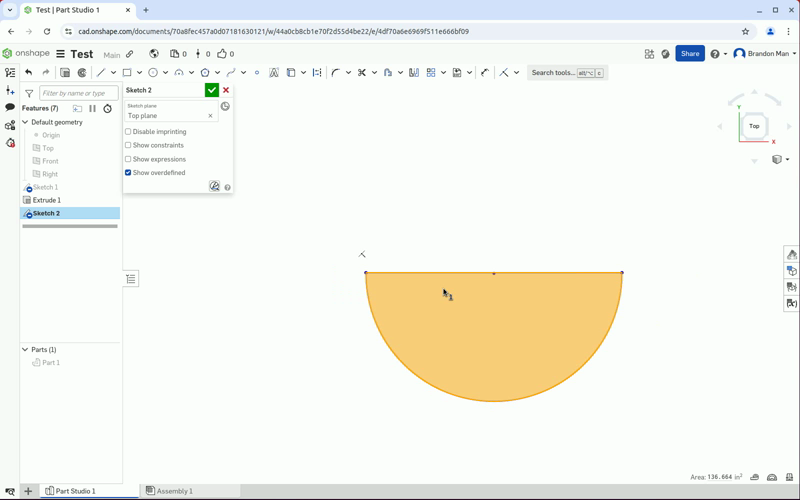
scroll(-6)
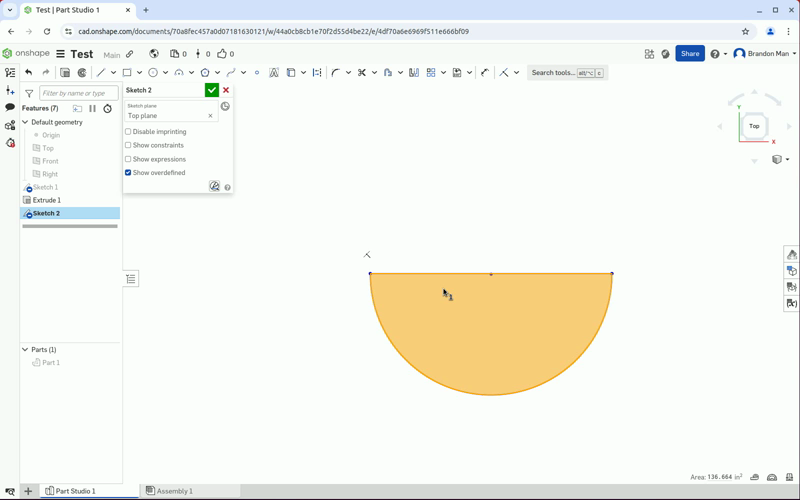
scroll(-6)
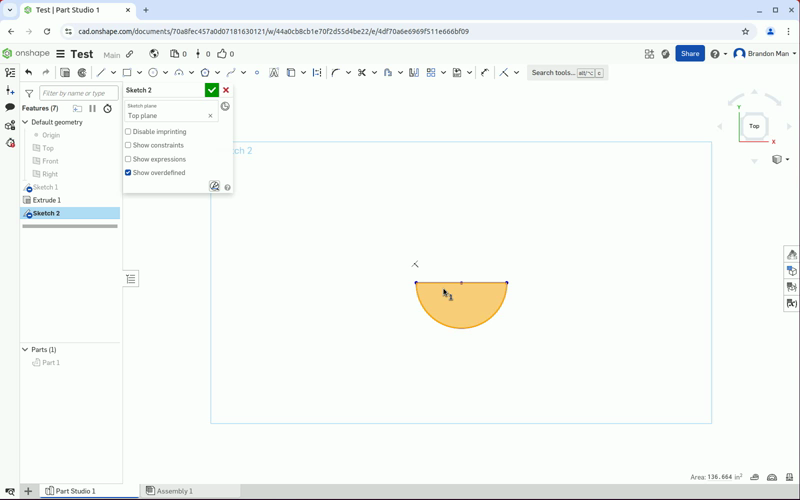
mouse_move(73, 352)
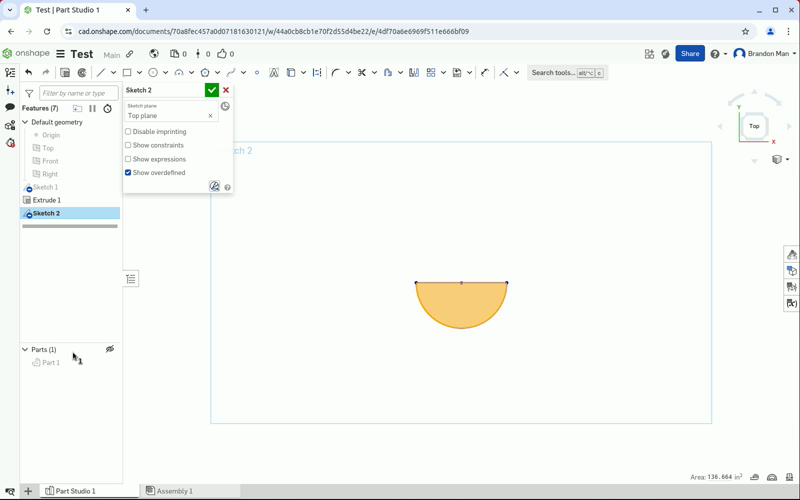
key(shift+y)
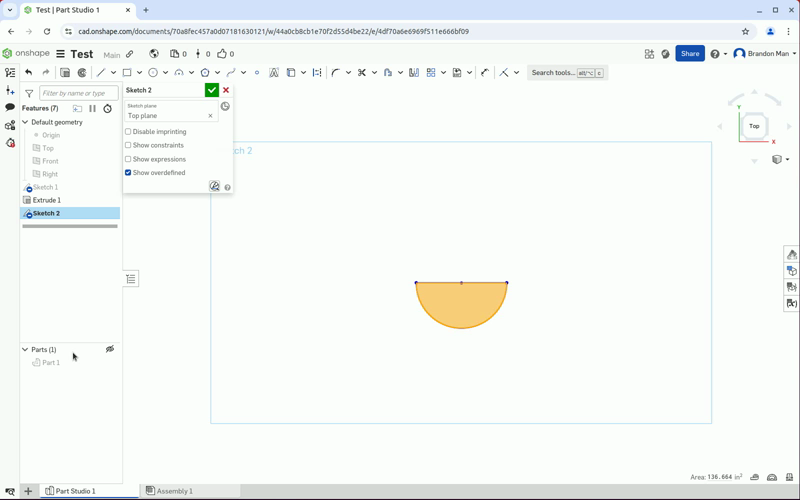
key(shift+e)
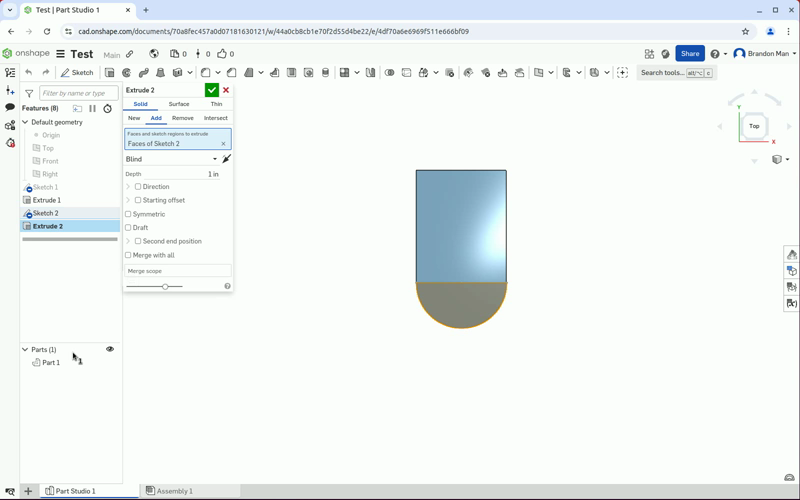
mouse_move(143, 106)
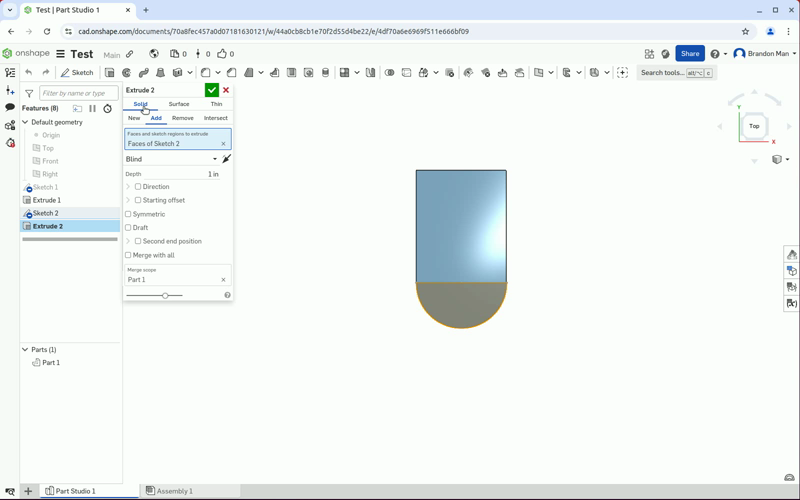
click(143, 106)
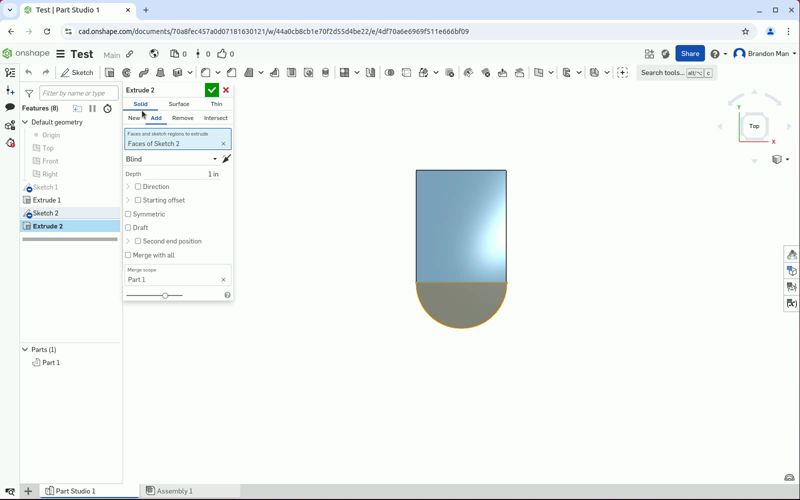
mouse_move(137, 120)
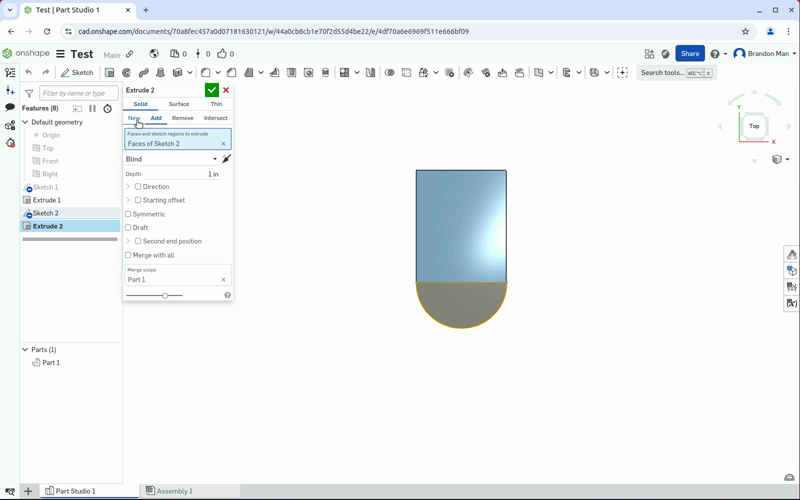
click(137, 120)
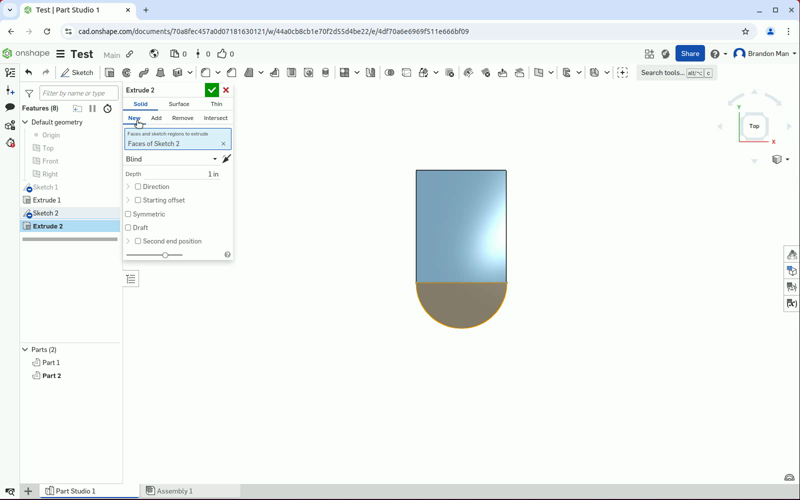
key(tab, 4)
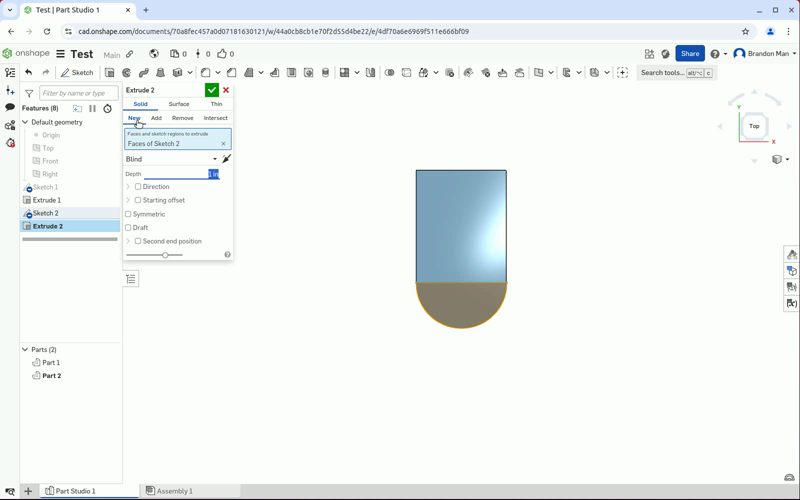
text(39.476)
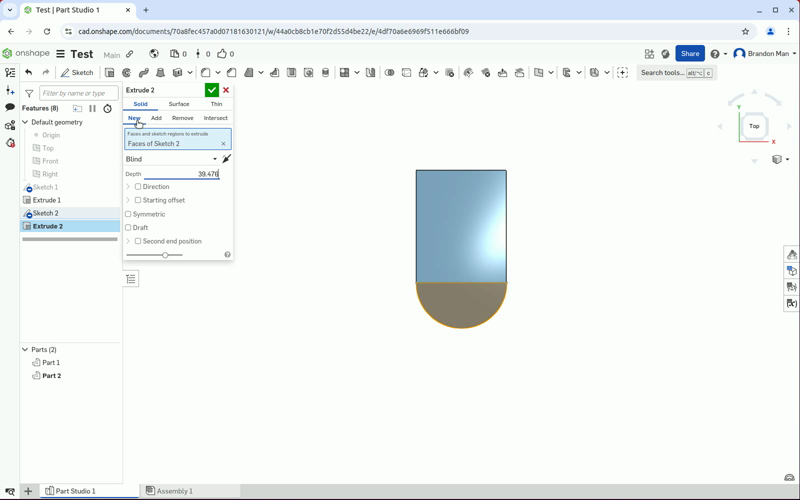
key(tab, 3)
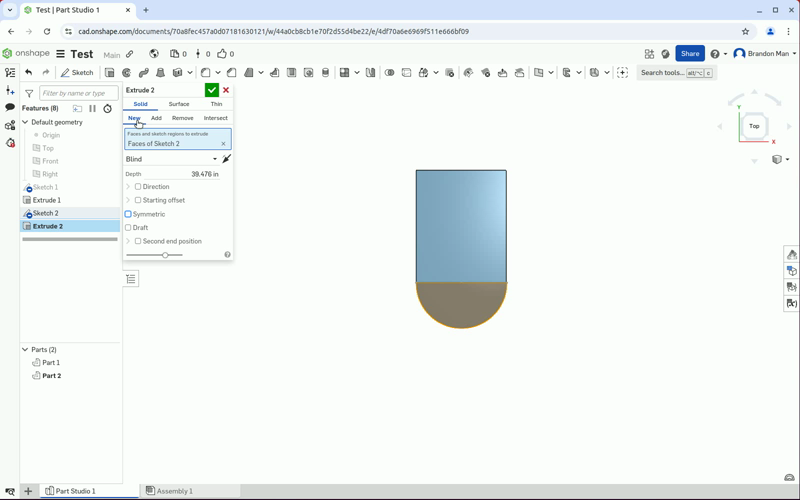
key(space)
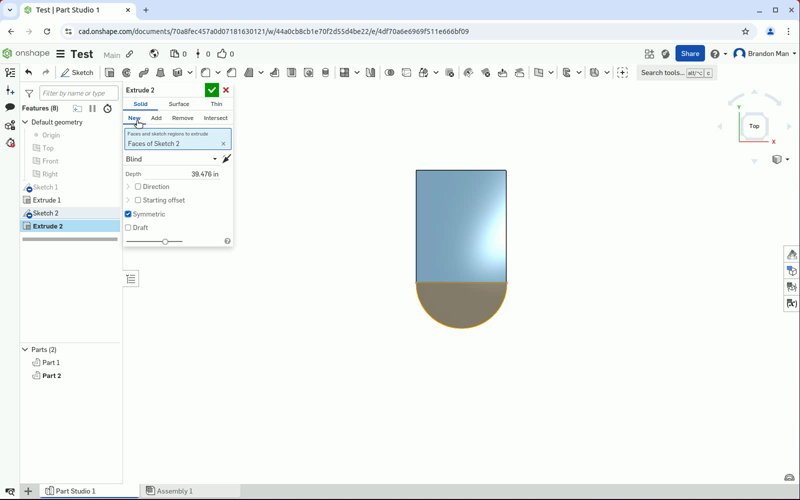
key(enter)
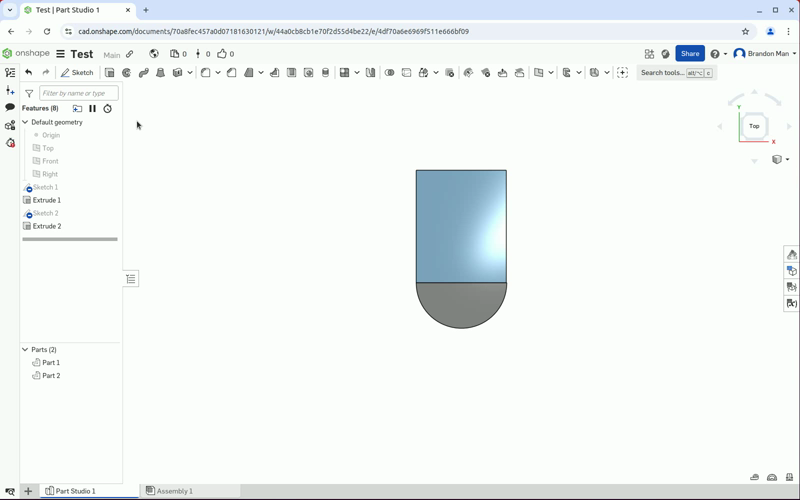
key(shift+h)
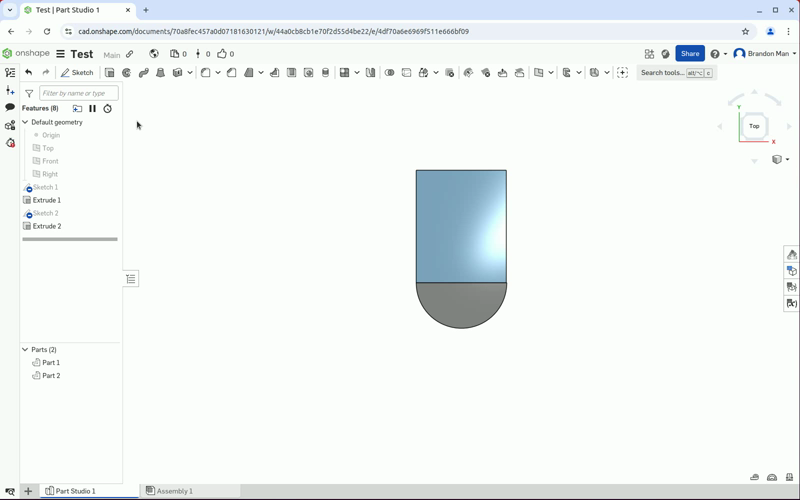
key(shift+h)
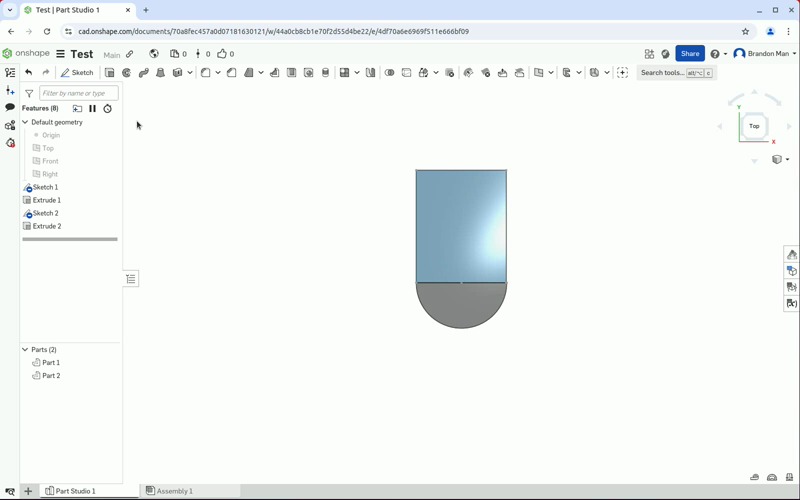
key(shift+7)
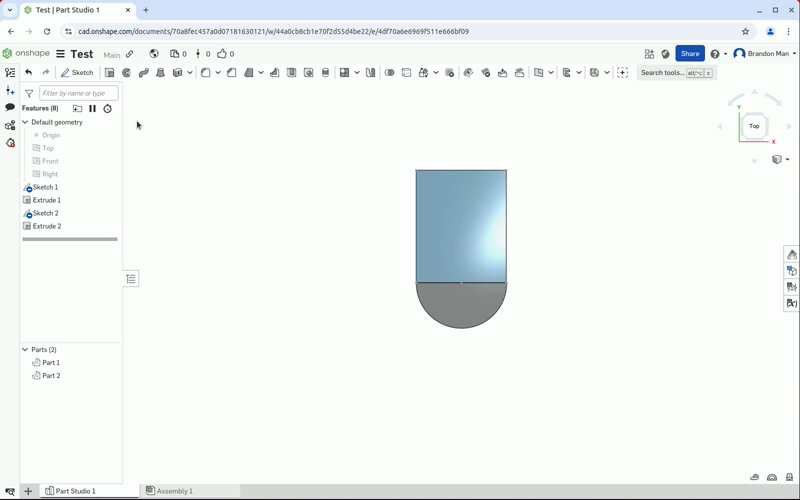
key(up, 3)
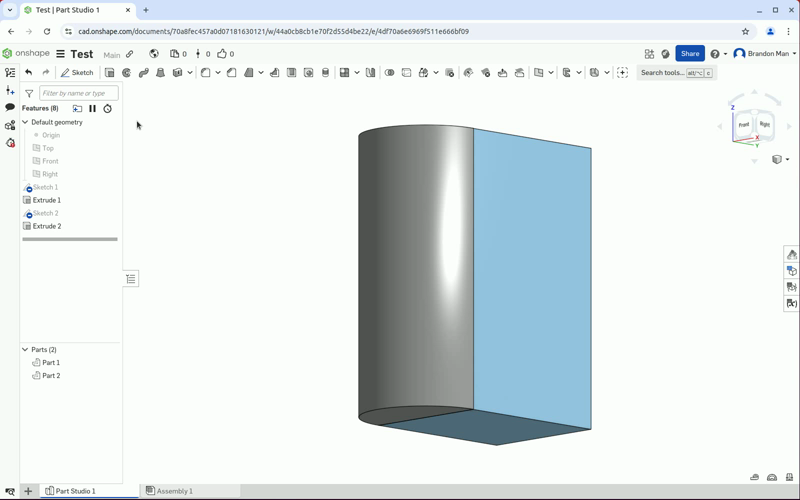
key(left, 3)
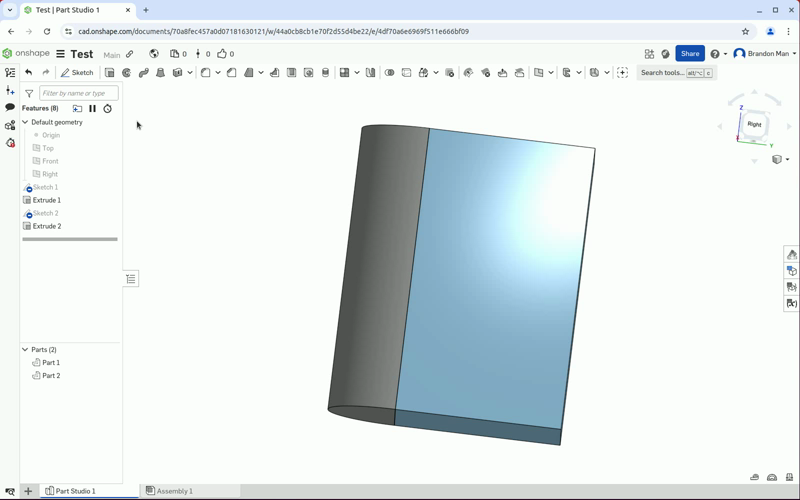
key(right, 3)
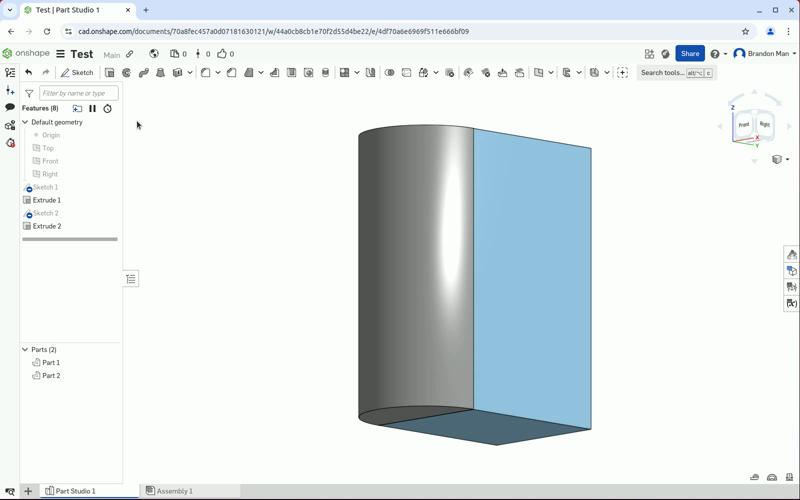
key(down, 3)
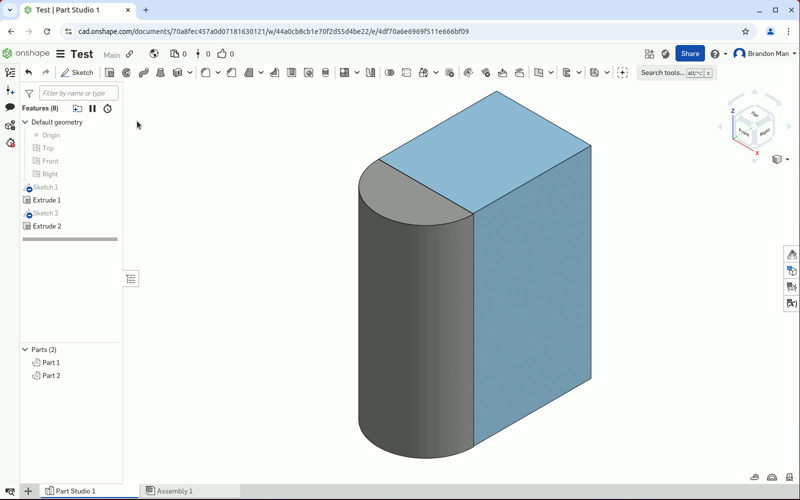
mouse_move(73, 189)
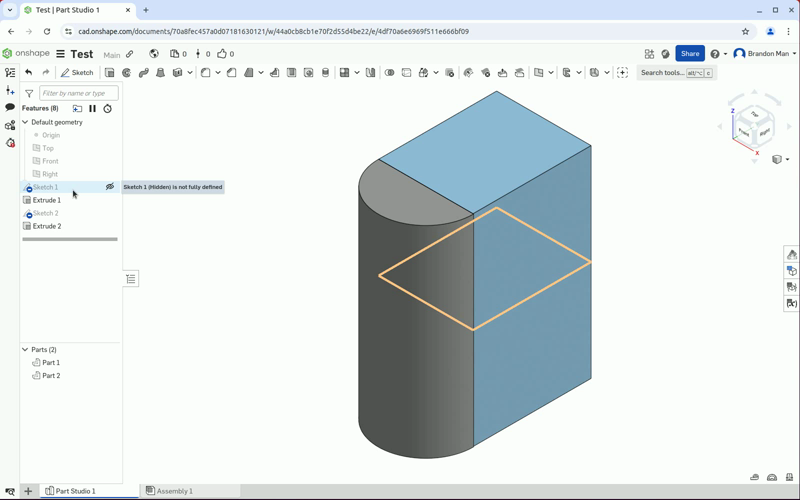
click(73, 189)